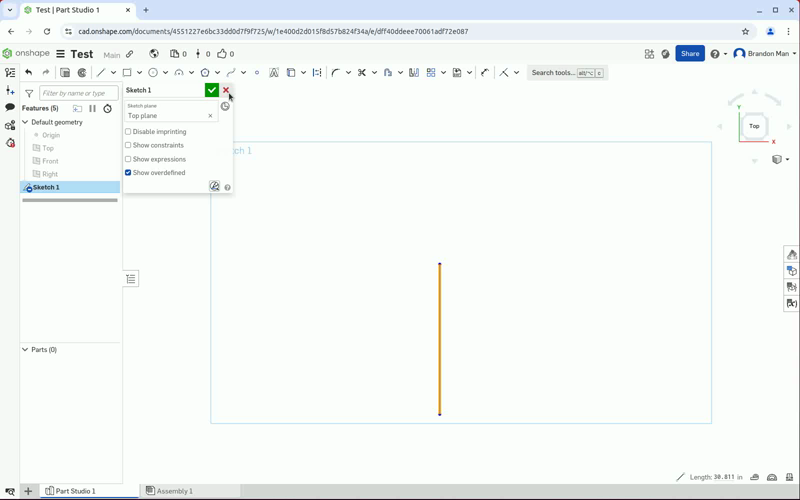
key(shift+h)
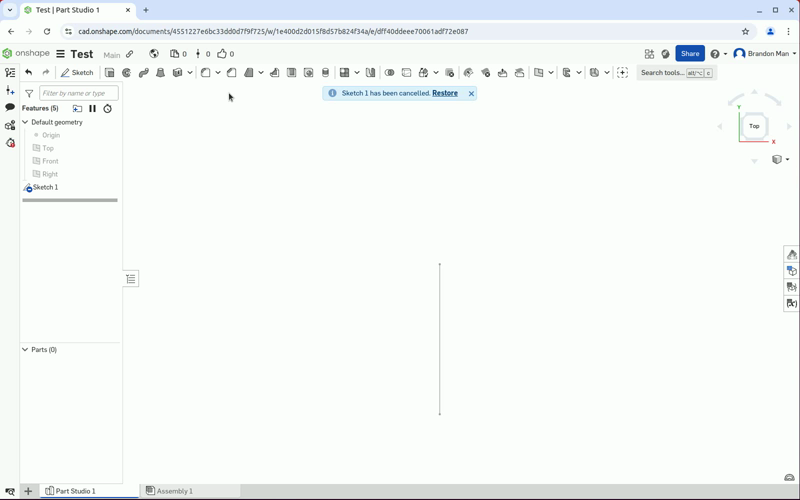
mouse_move(73, 352)
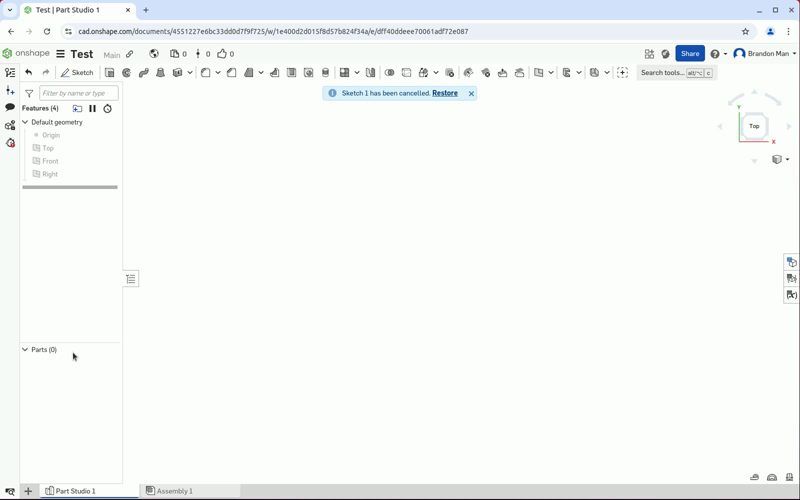
key(y)
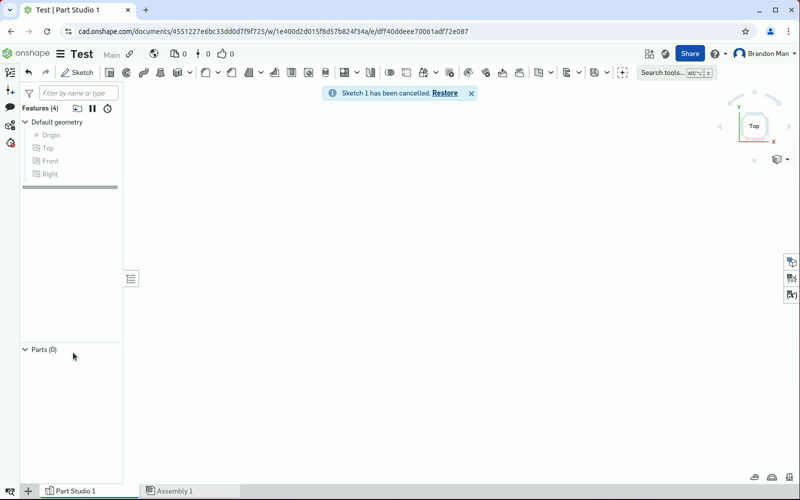
key(shift+p)
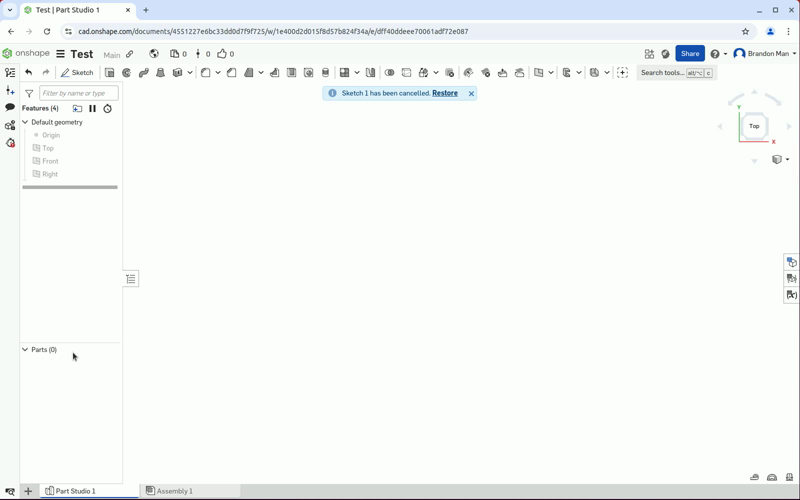
key(space)
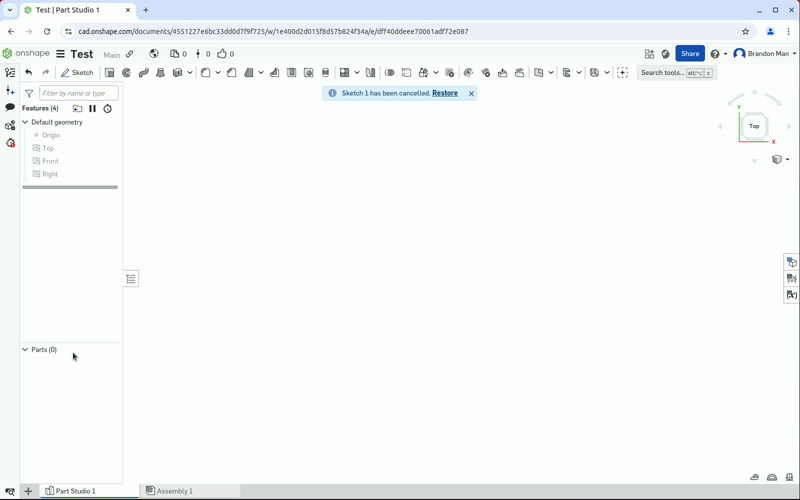
key_down(shift)
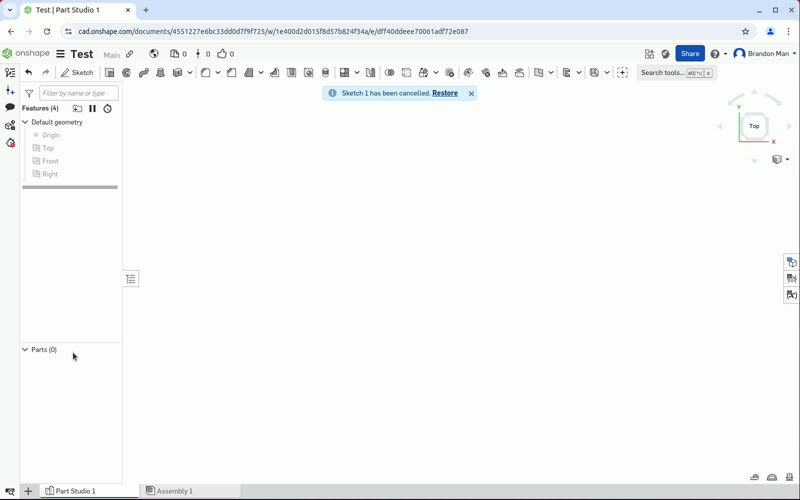
key(up)
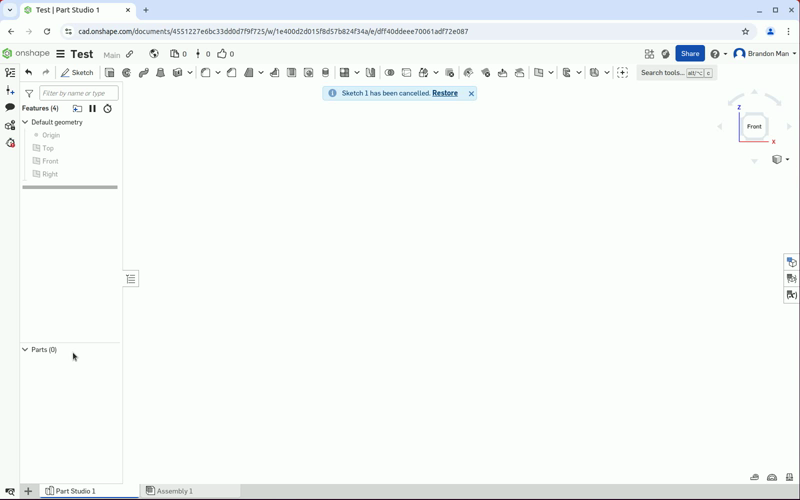
key_up(shift)
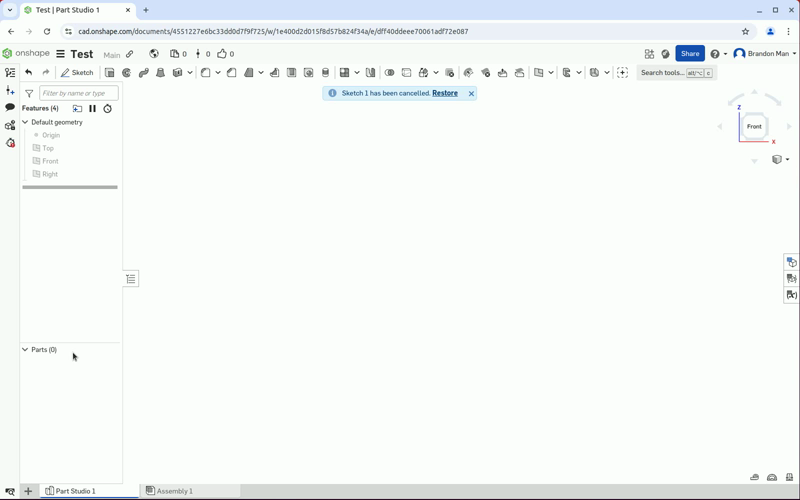
mouse_move(73, 352)
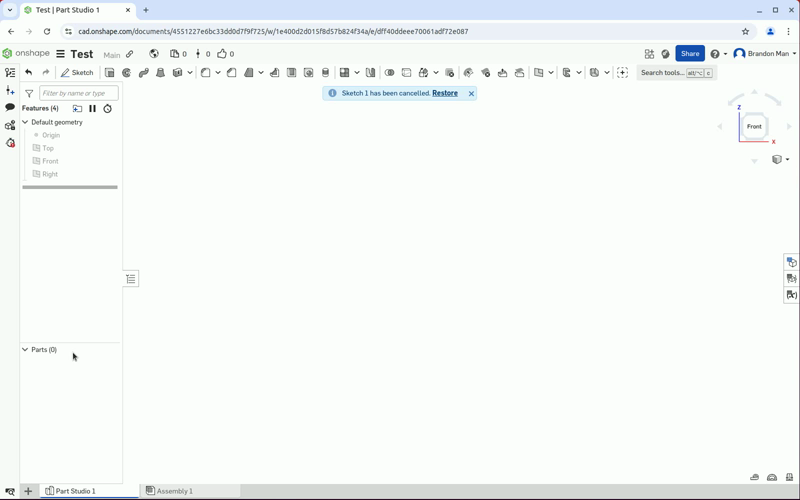
key(shift+y)
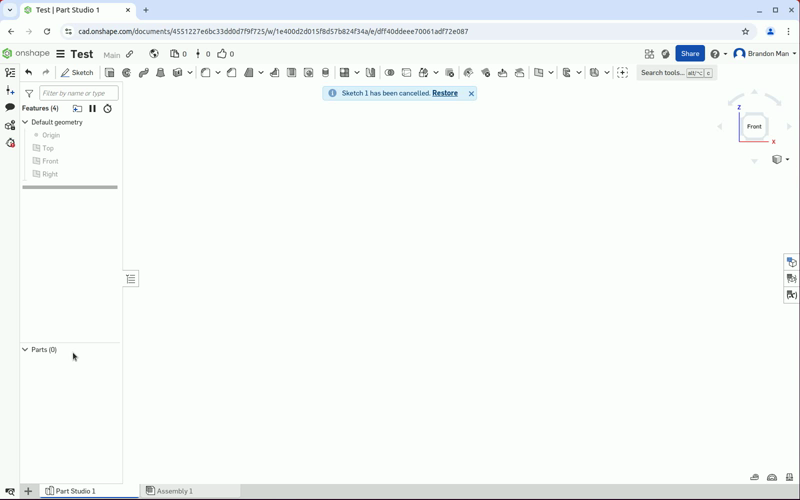
key(shift+s)
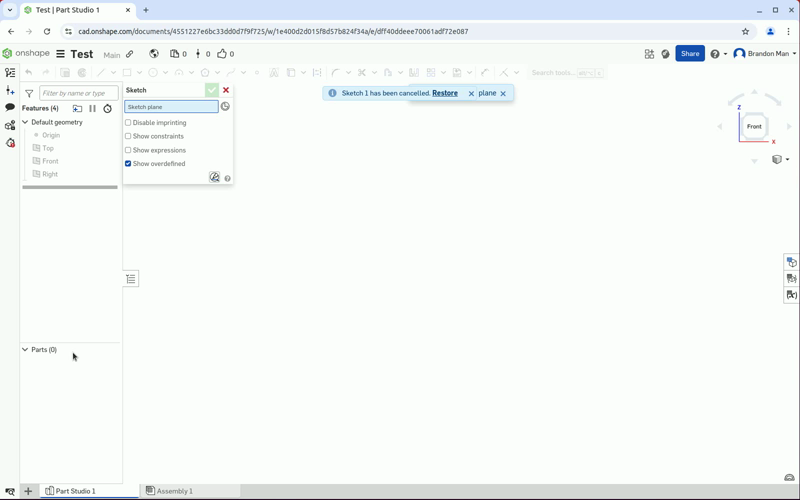
mouse_move(73, 163)
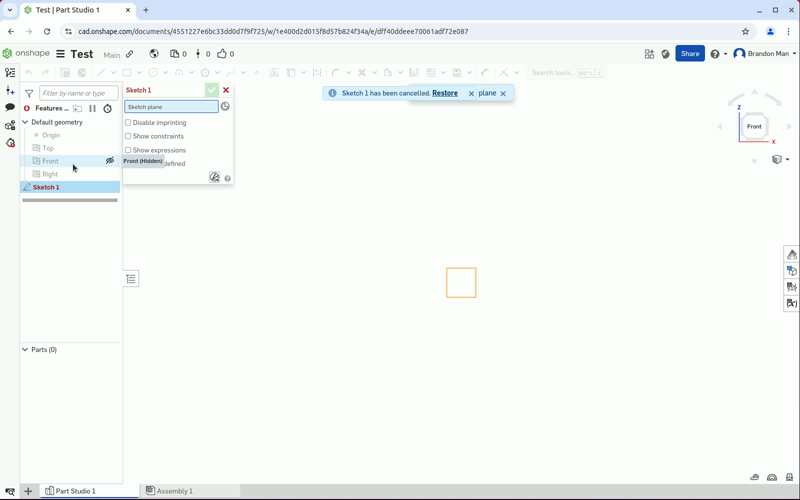
click(73, 163)
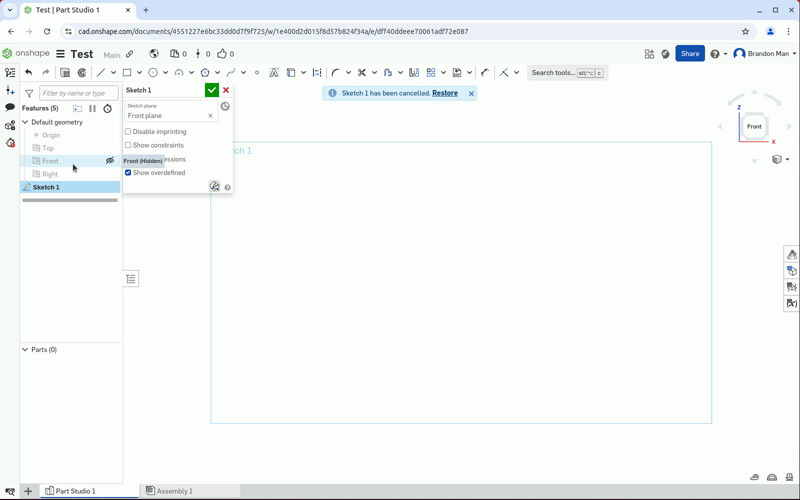
mouse_move(73, 352)
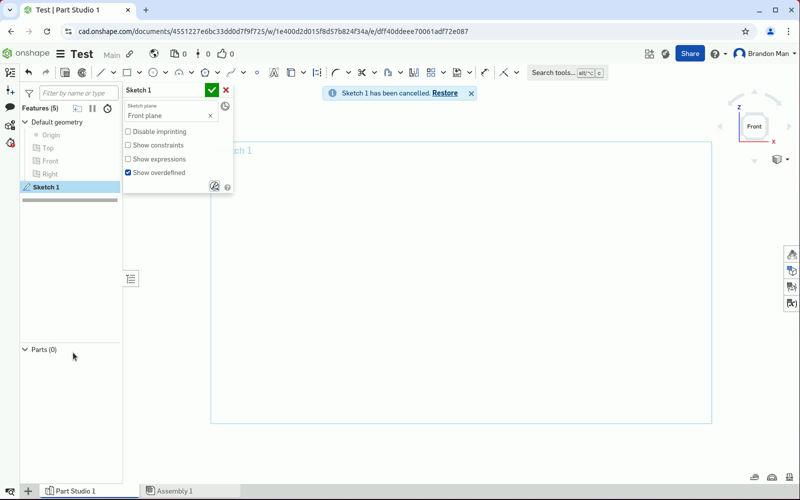
key(y)
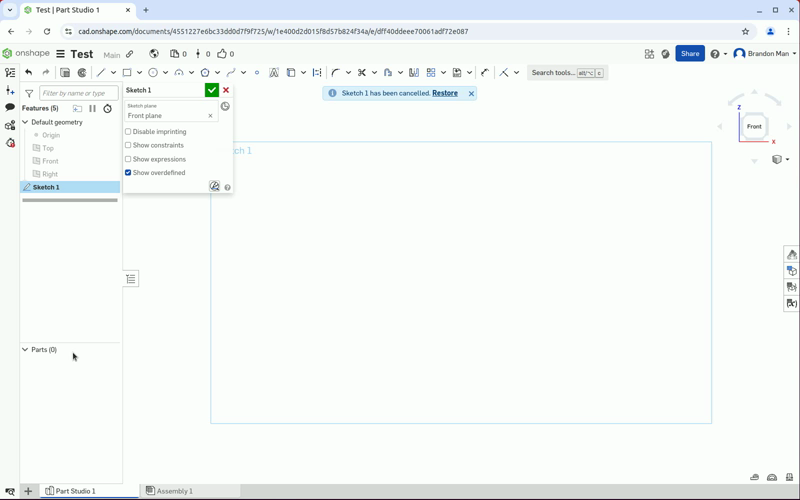
key(l)
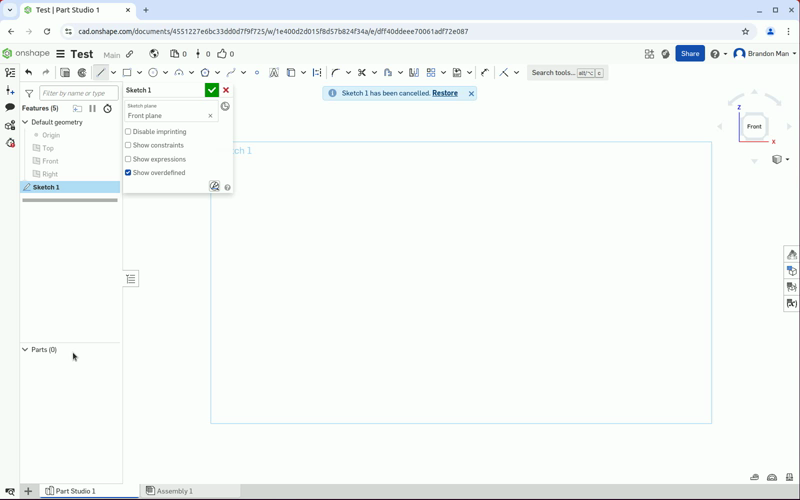
key_down(shift)
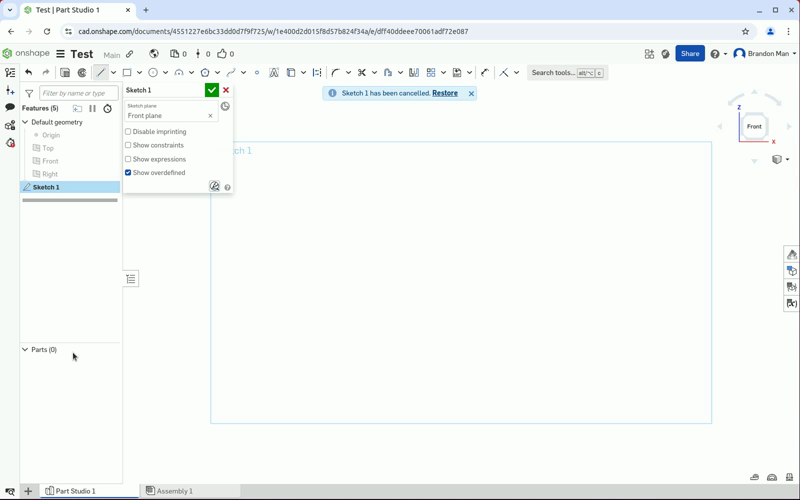
mouse_move(460, 282)
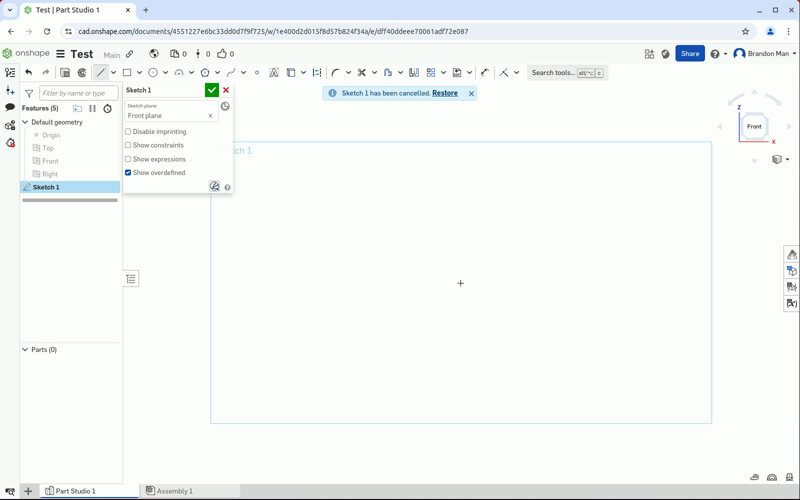
click(460, 282)
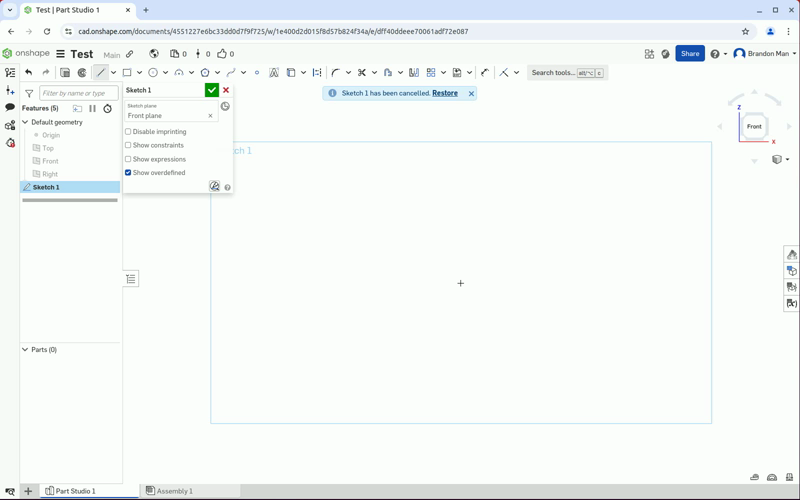
key_up(shift)
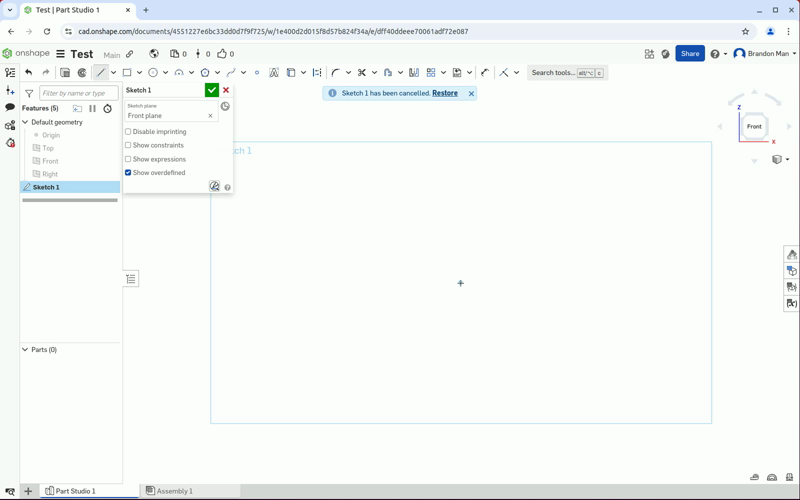
key_down(shift)
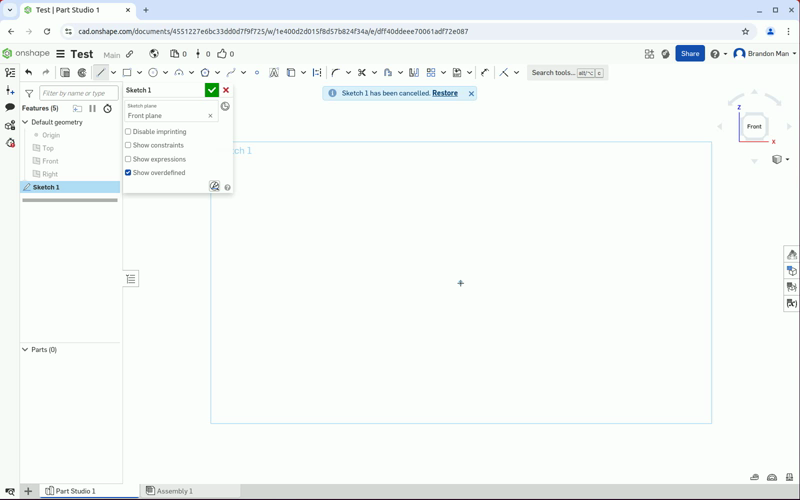
mouse_move(573, 282)
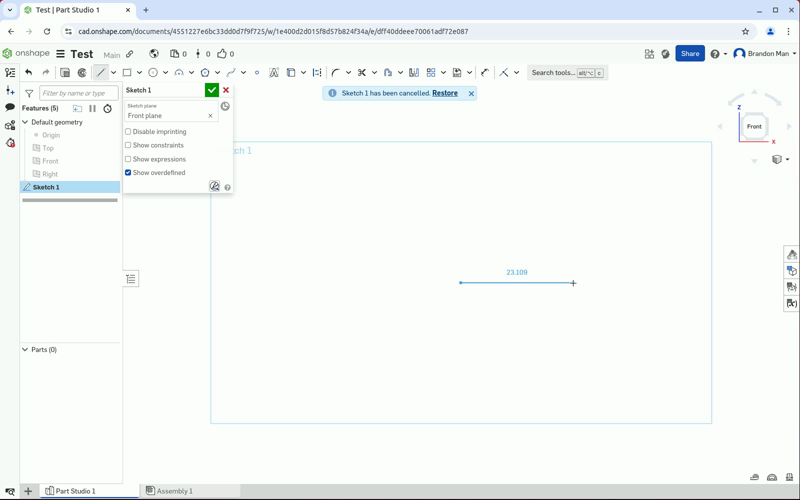
click(573, 282)
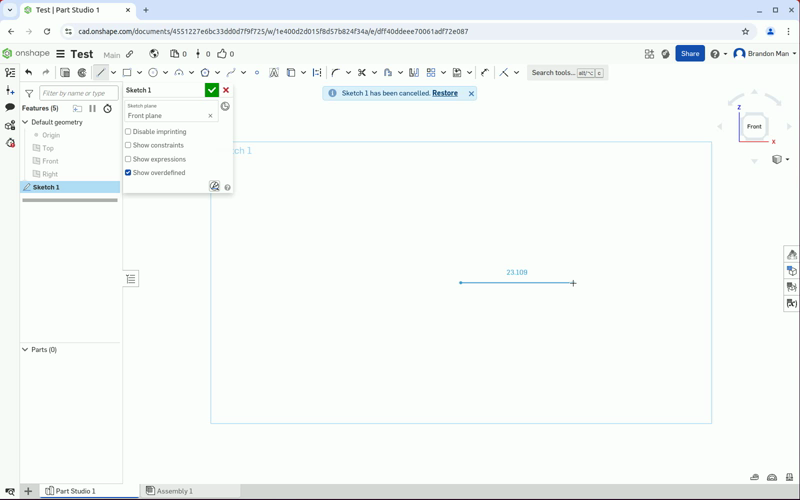
key_up(shift)
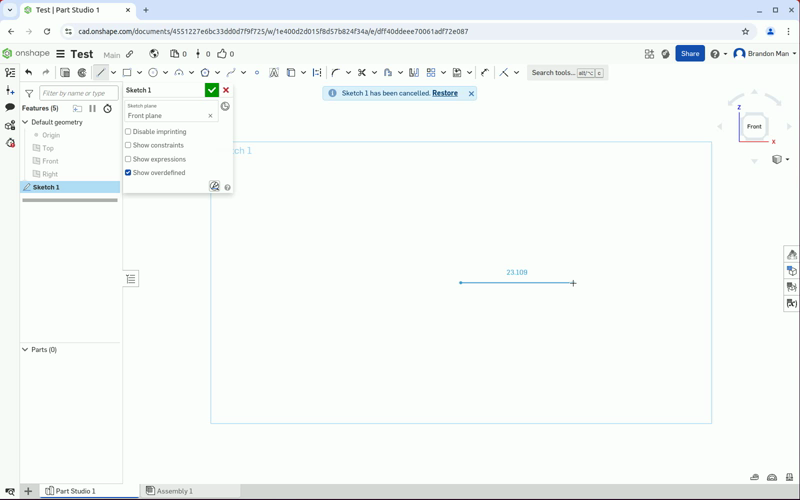
key_down(shift)
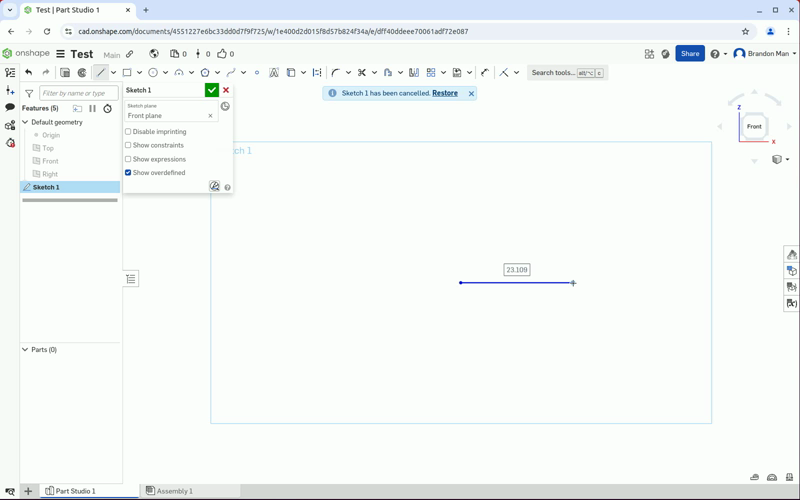
mouse_move(573, 192)
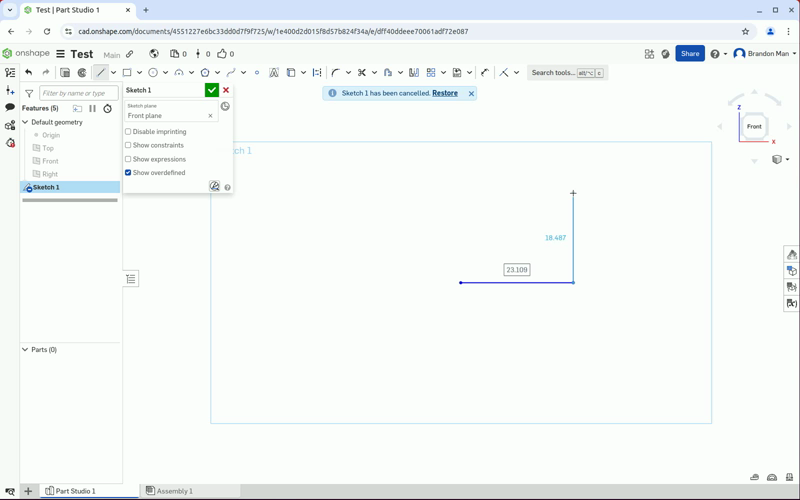
click(573, 192)
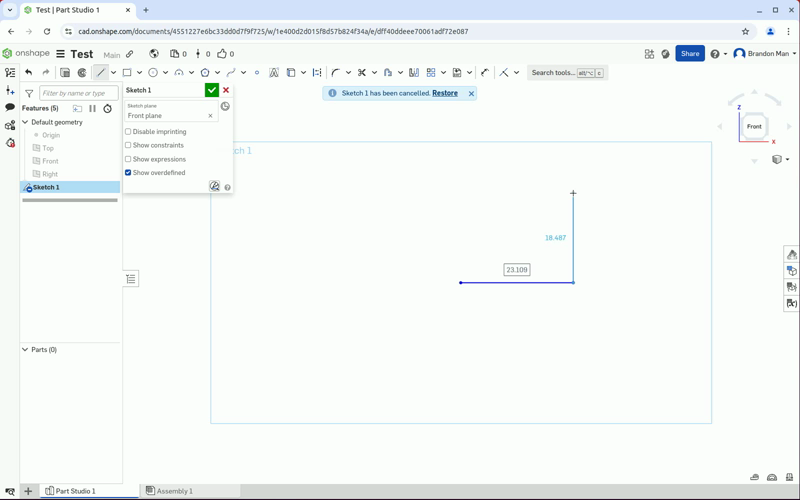
key_up(shift)
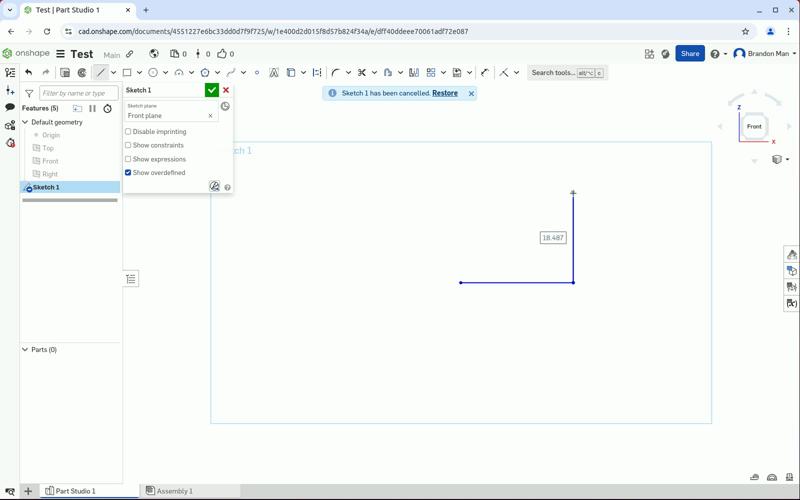
key_down(shift)
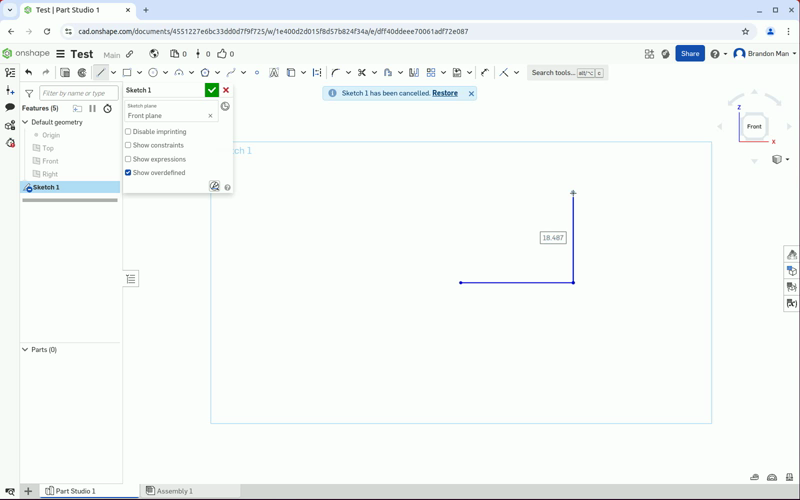
mouse_move(460, 282)
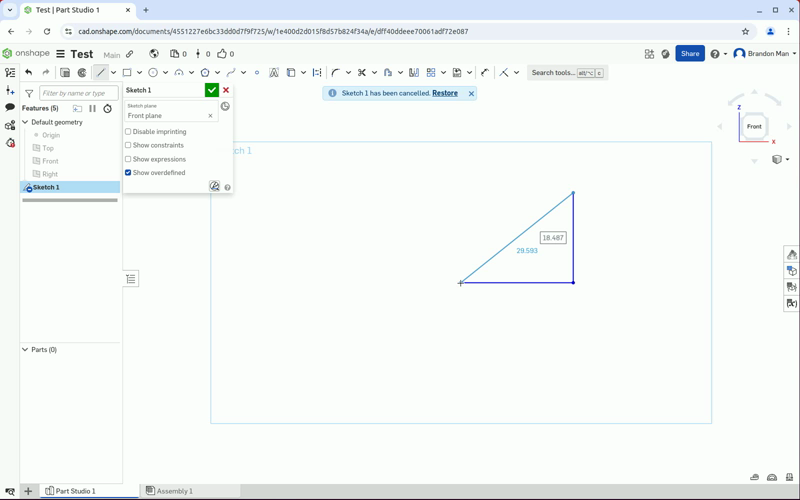
key_up(shift)
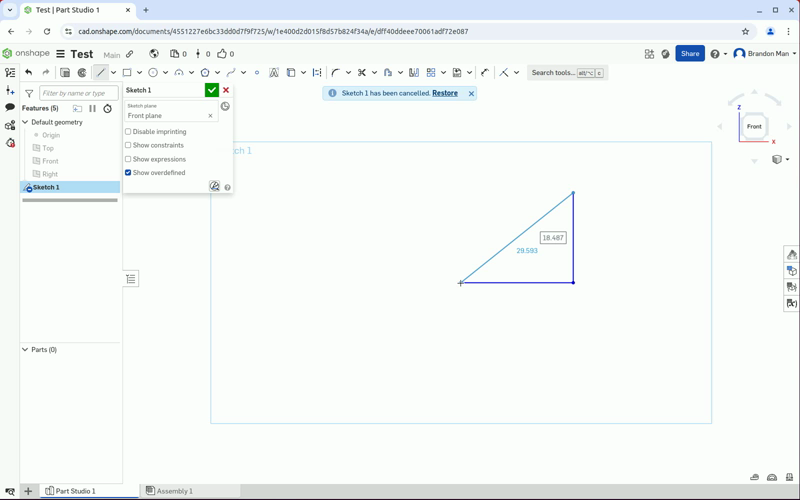
click(460, 282)
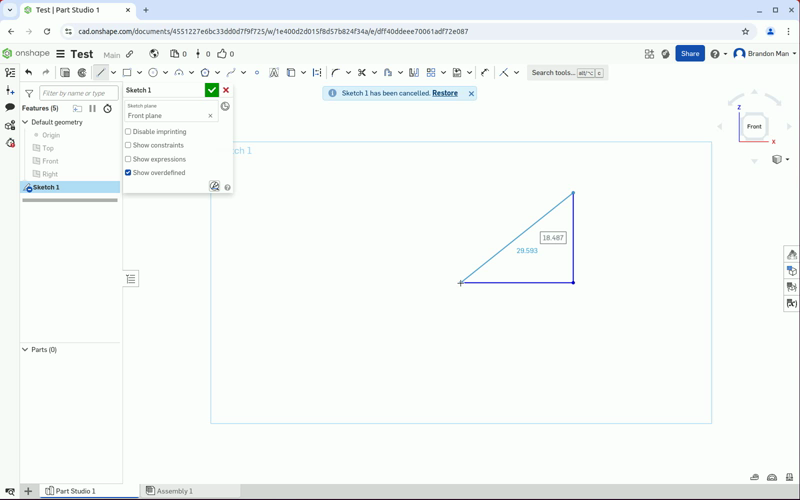
key(esc)
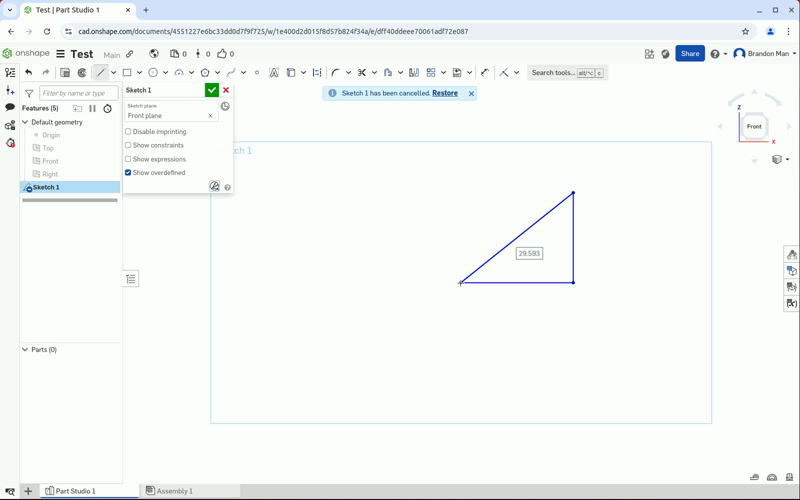
mouse_move(554, 235)
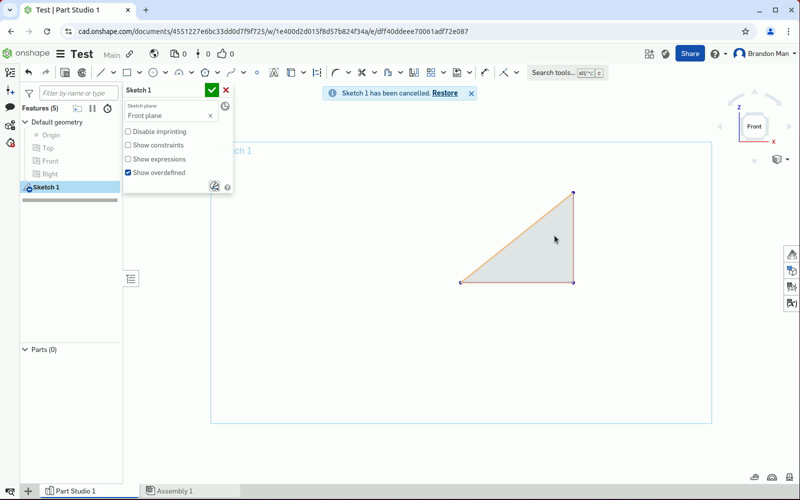
click(554, 235)
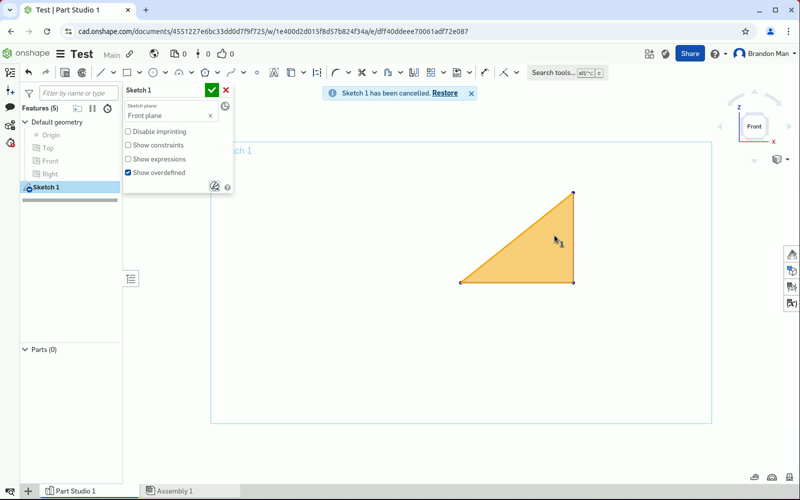
mouse_move(73, 352)
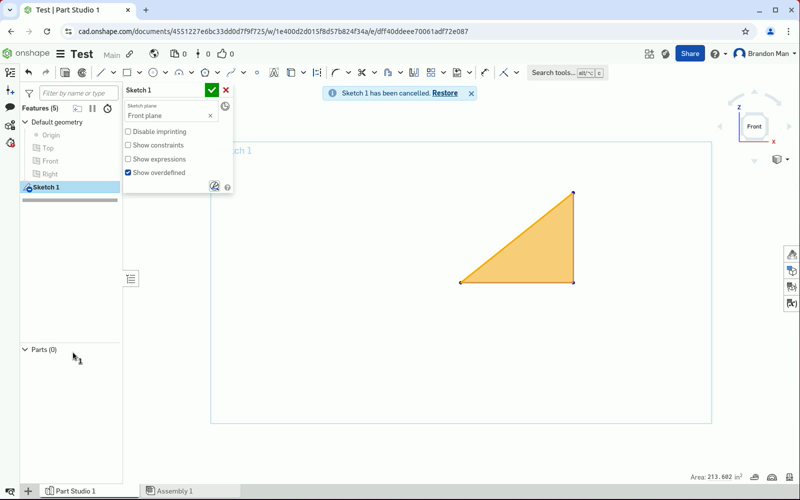
key(shift+y)
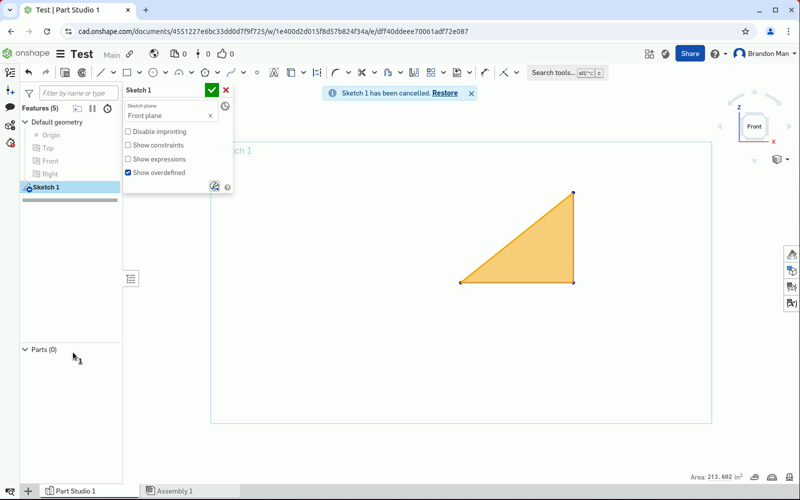
key(shift+e)
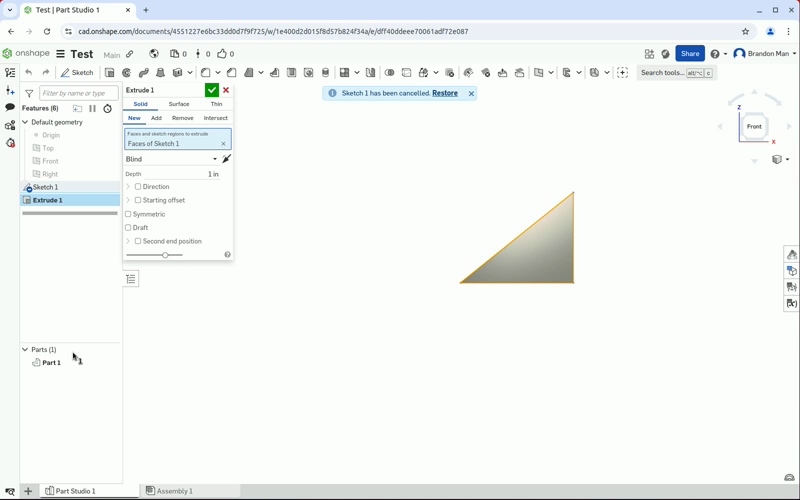
mouse_move(143, 106)
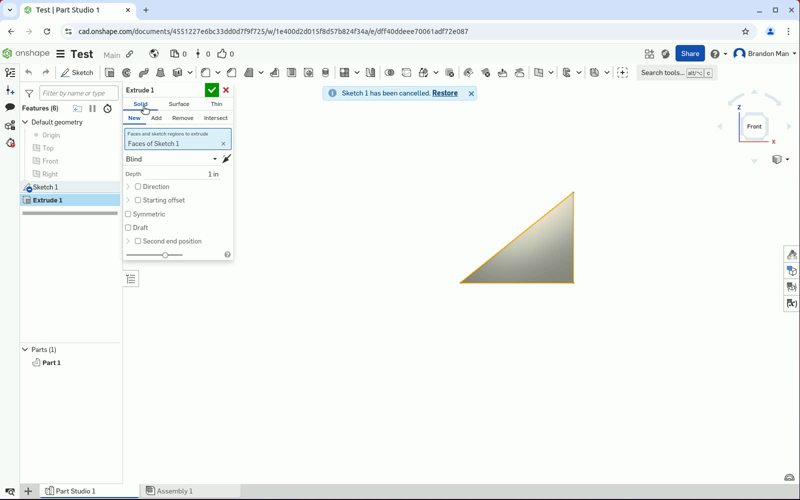
click(143, 106)
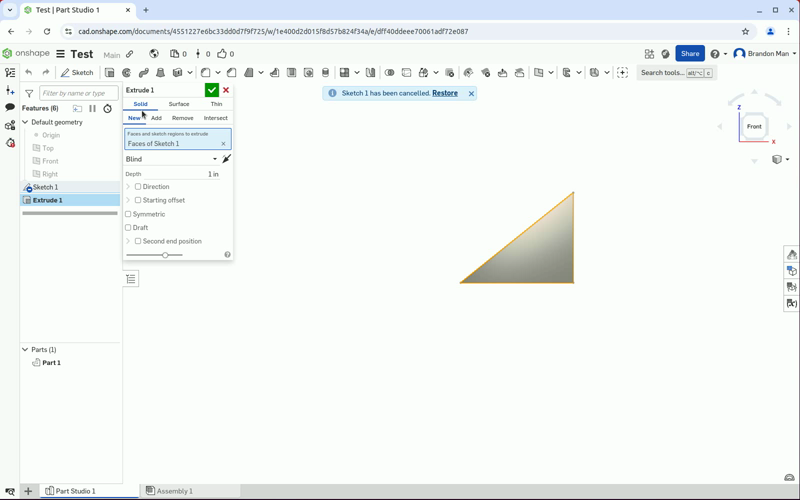
mouse_move(137, 120)
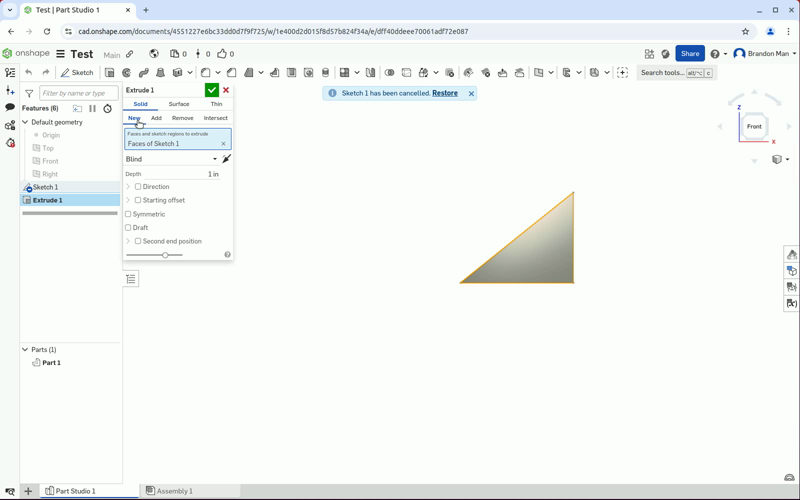
click(137, 120)
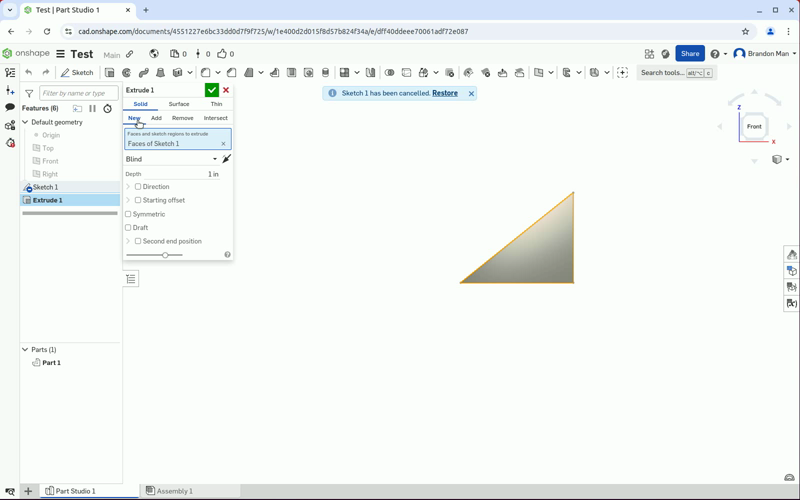
key(tab, 4)
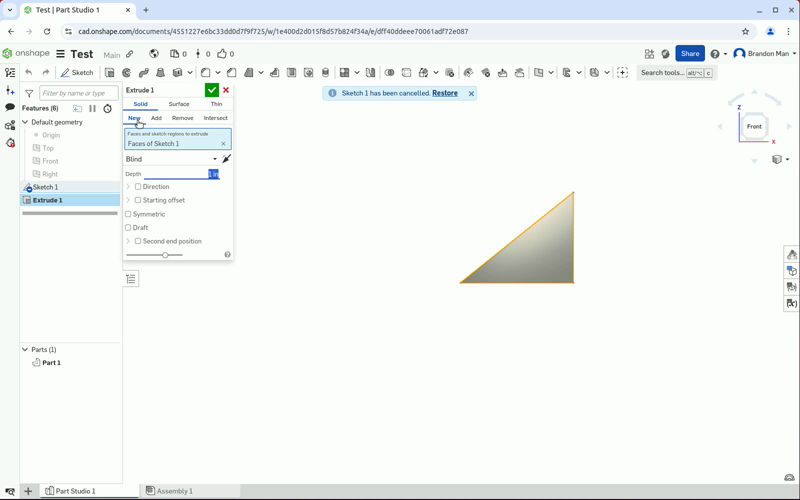
text(9.147)
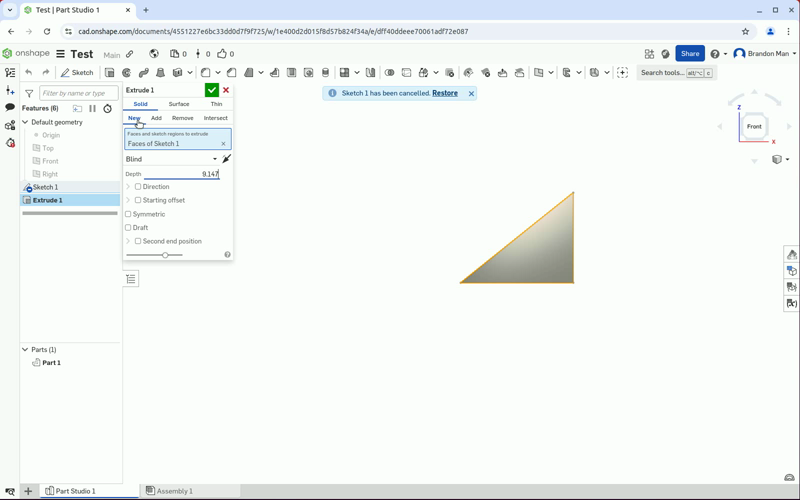
key(enter)
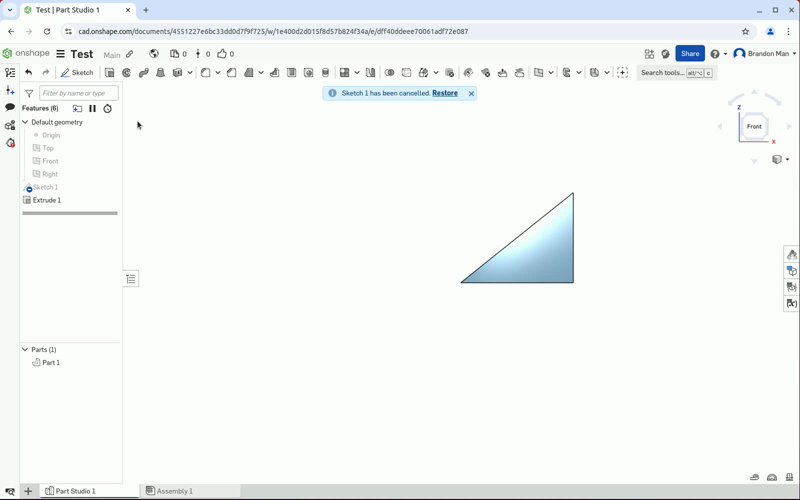
key(shift+h)
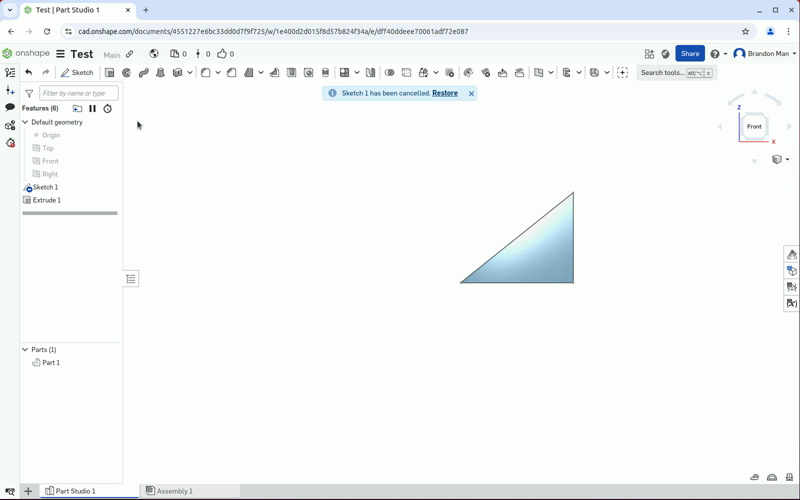
key(shift+h)
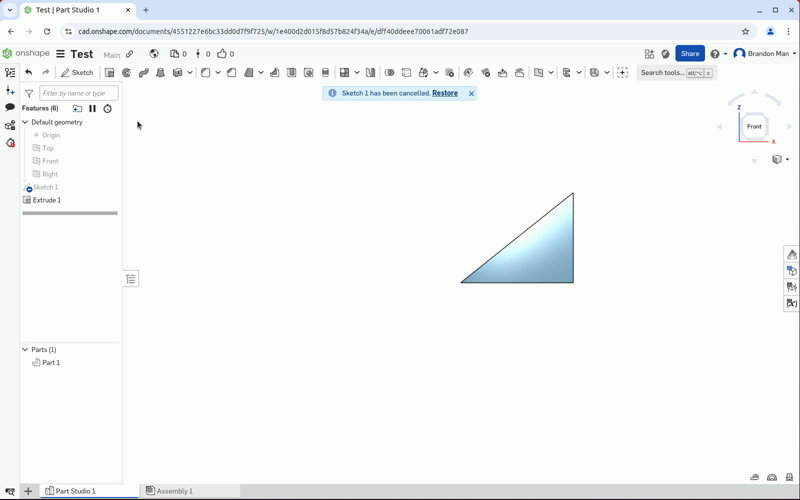
mouse_move(73, 189)
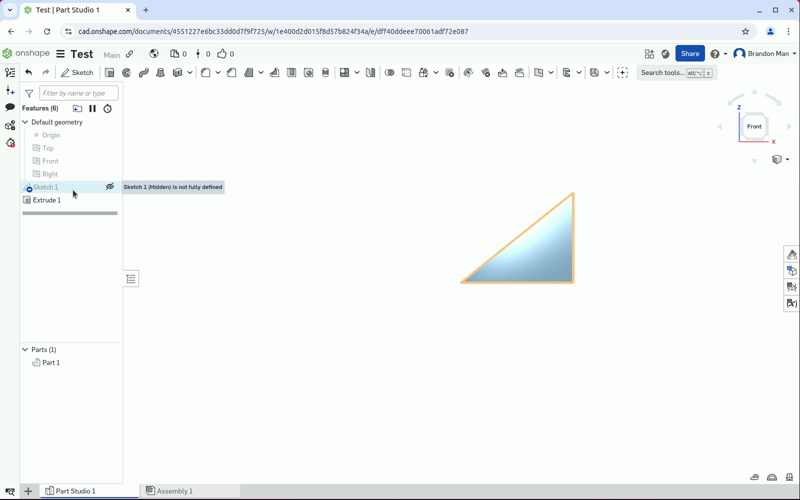
click(73, 189)
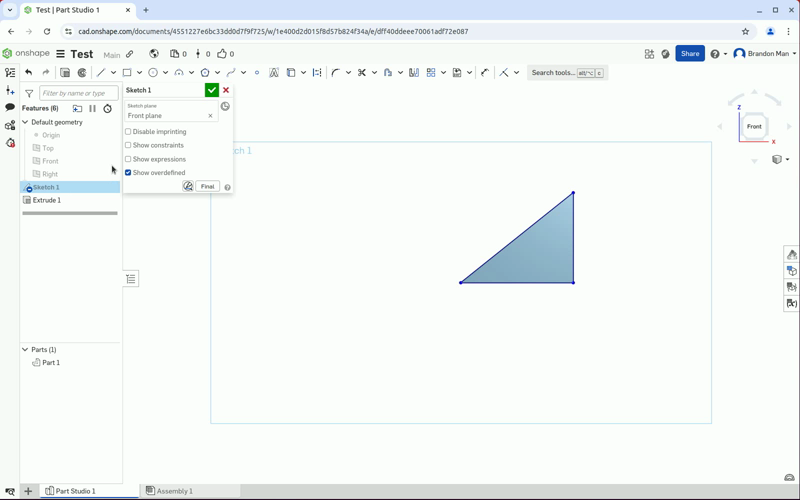
mouse_move(229, 92)
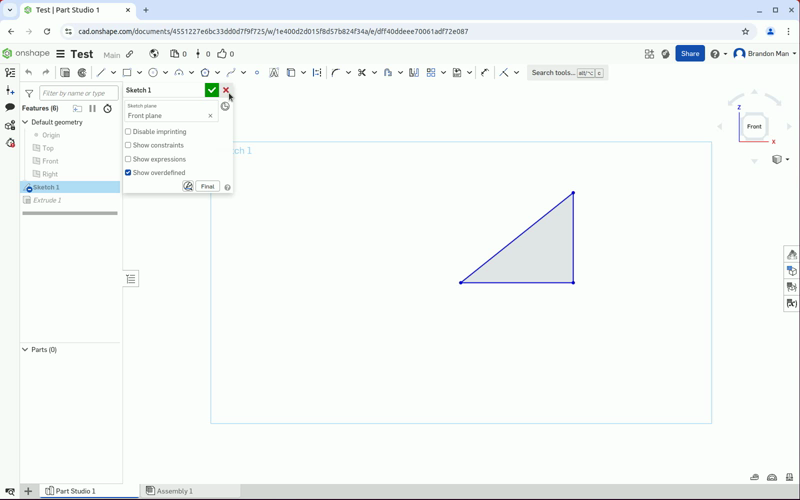
click(229, 92)
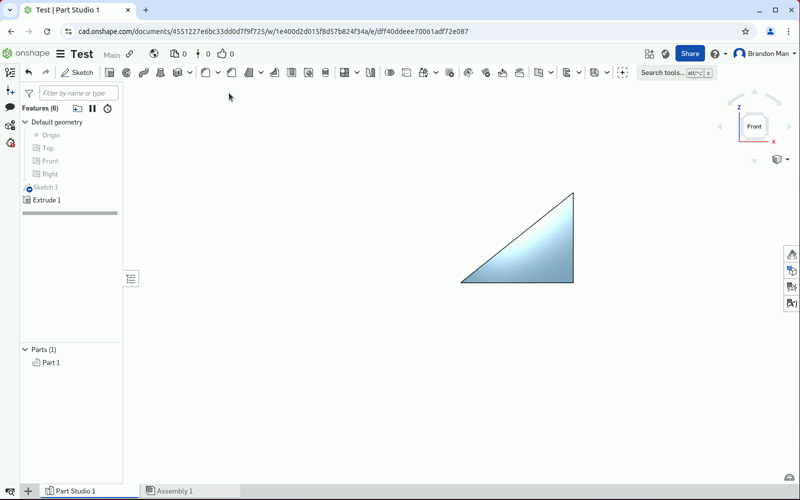
mouse_move(541, 75)
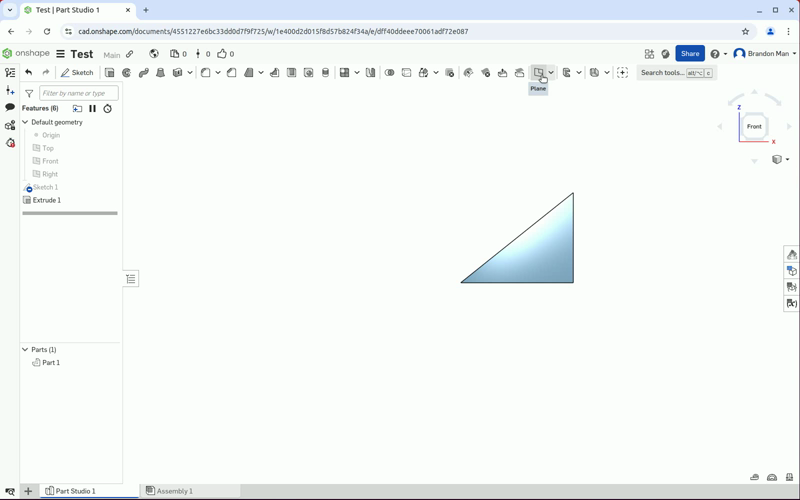
click(541, 75)
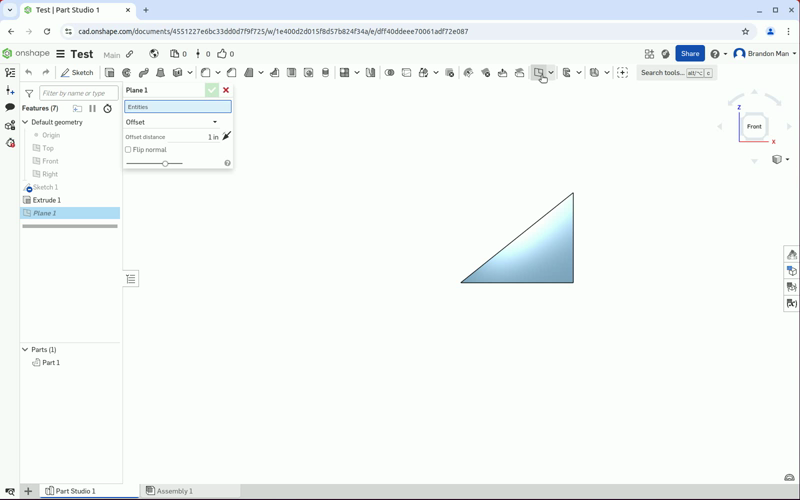
mouse_move(73, 163)
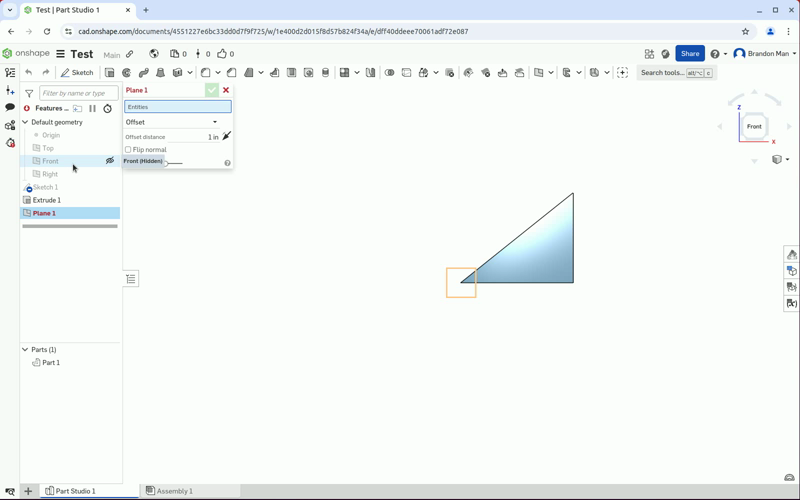
click(73, 163)
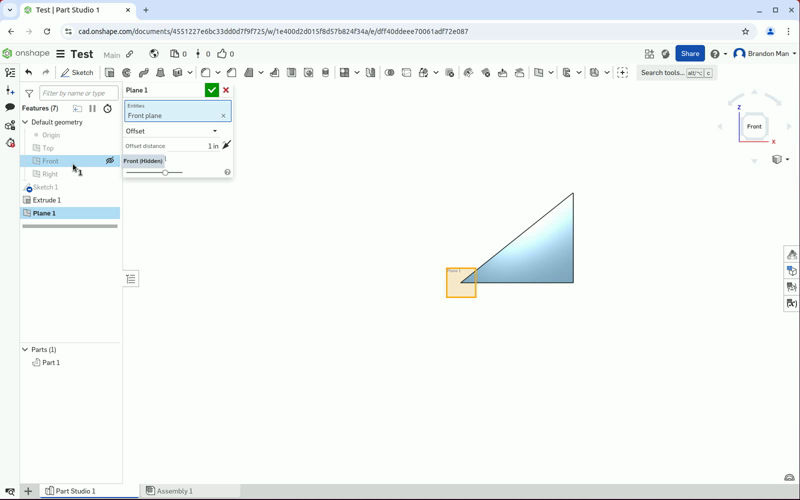
key(tab, 2)
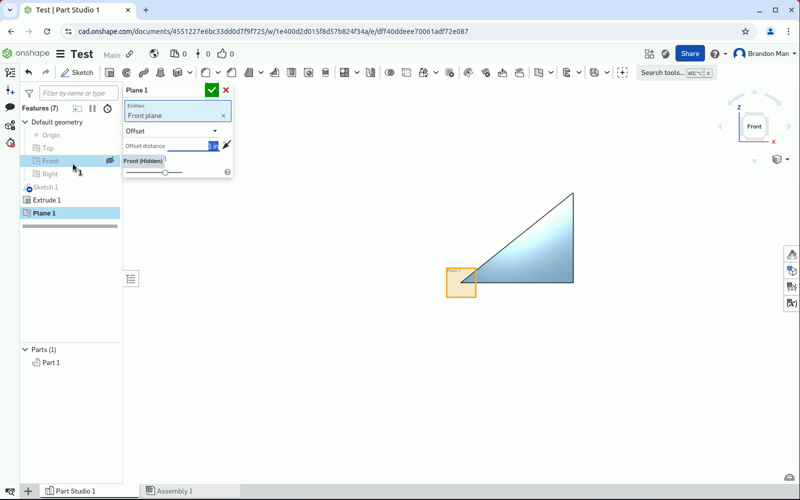
text(9.151)
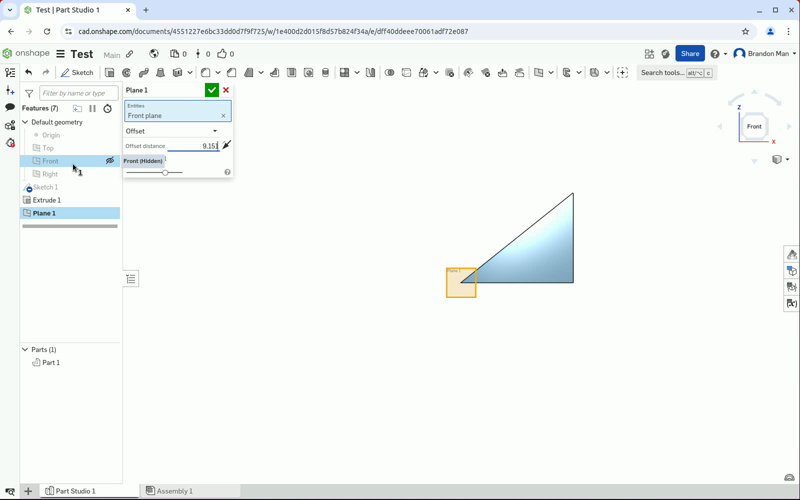
key(enter, 2)
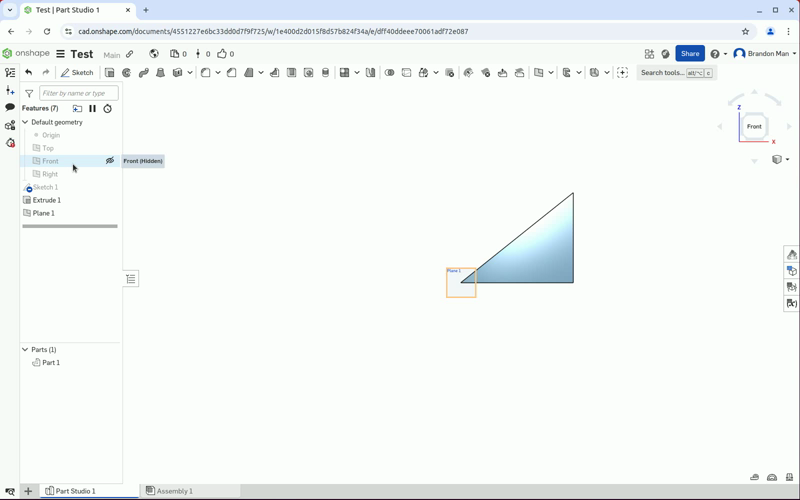
key(shift+s)
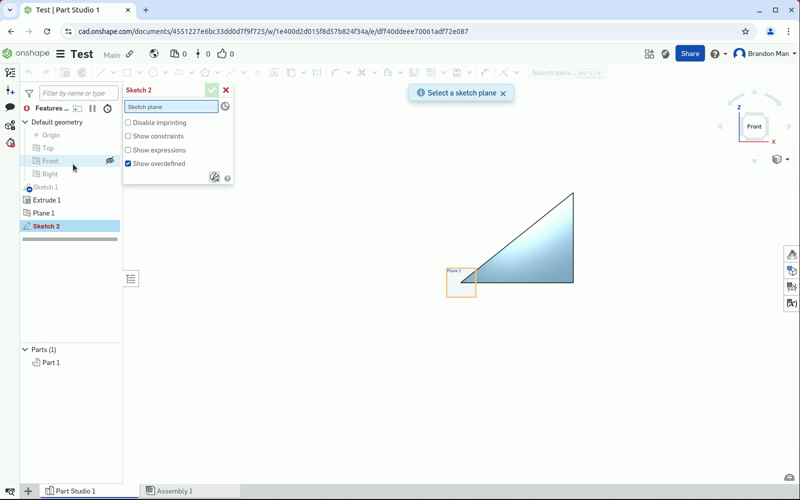
mouse_move(73, 215)
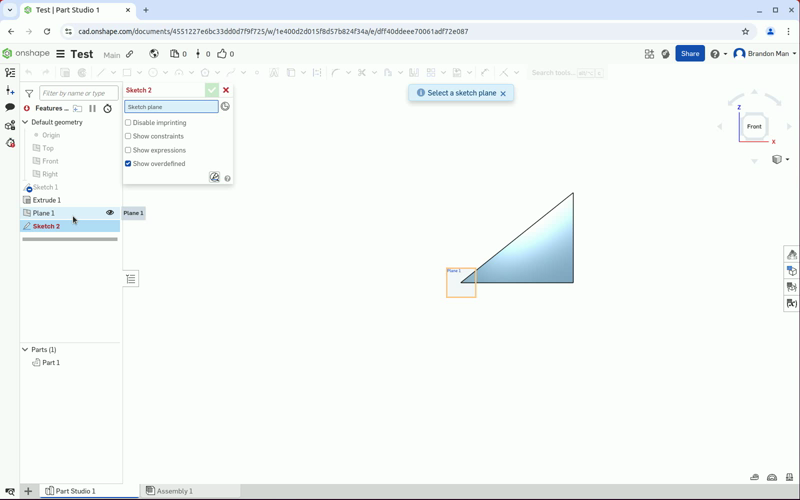
click(73, 215)
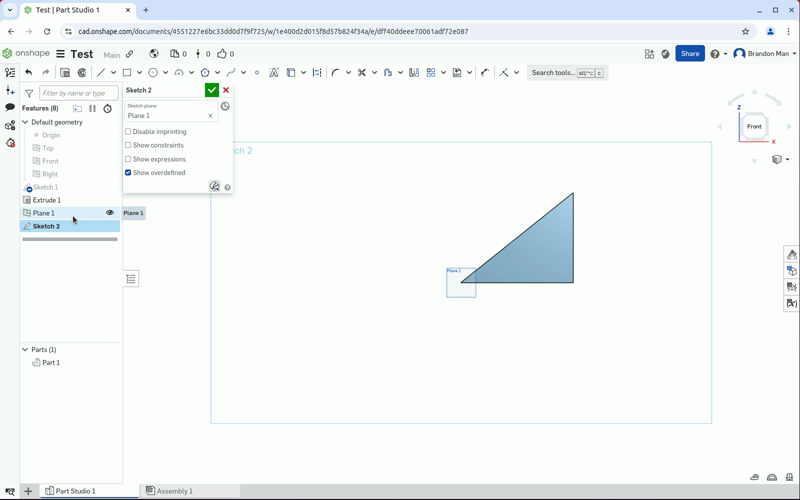
mouse_move(73, 352)
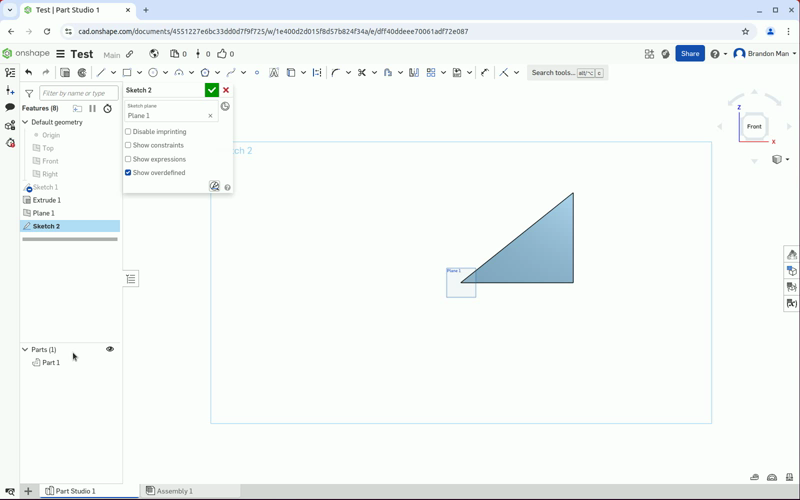
key(y)
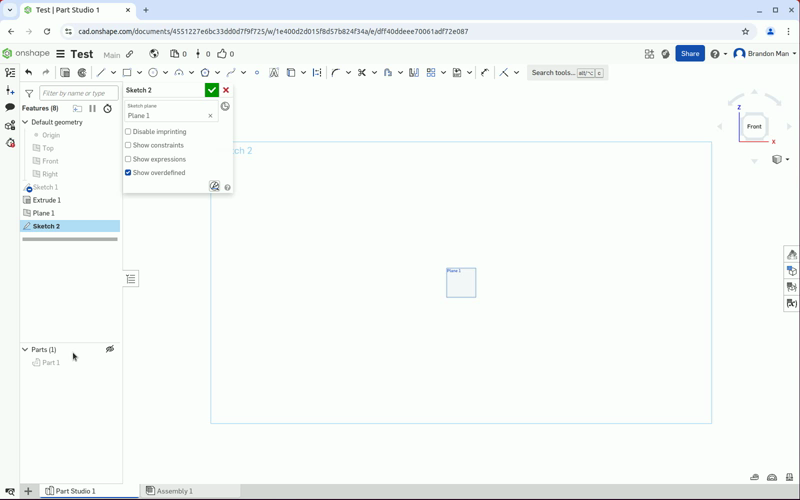
key(l)
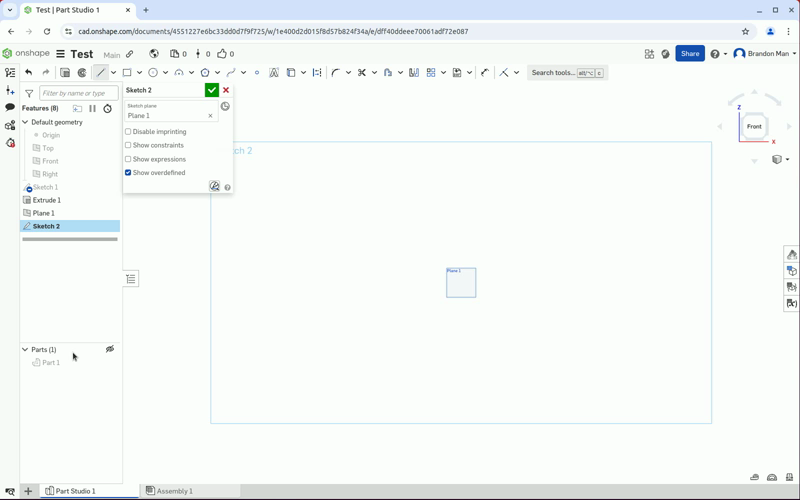
key_down(shift)
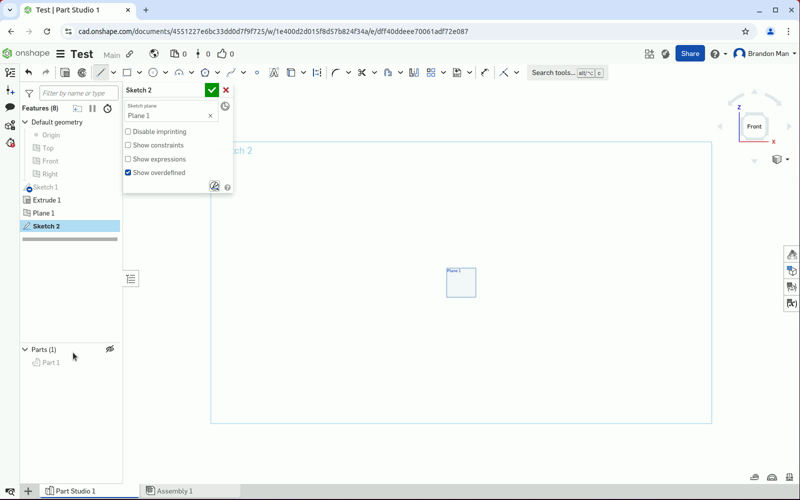
mouse_move(483, 265)
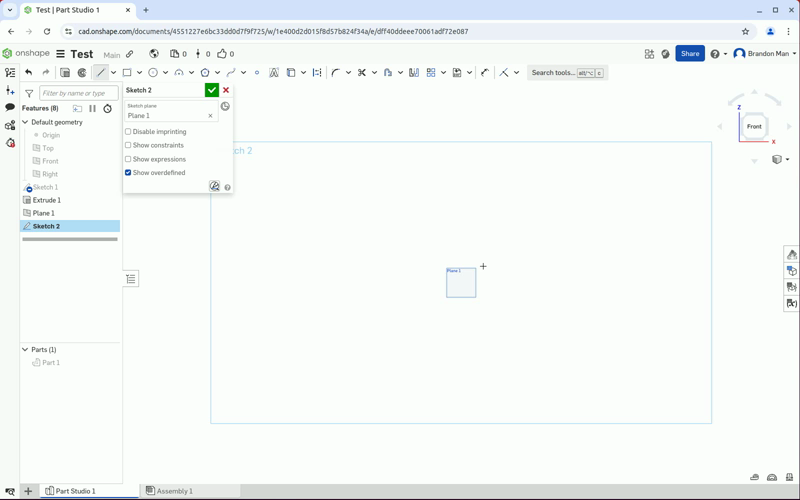
click(483, 265)
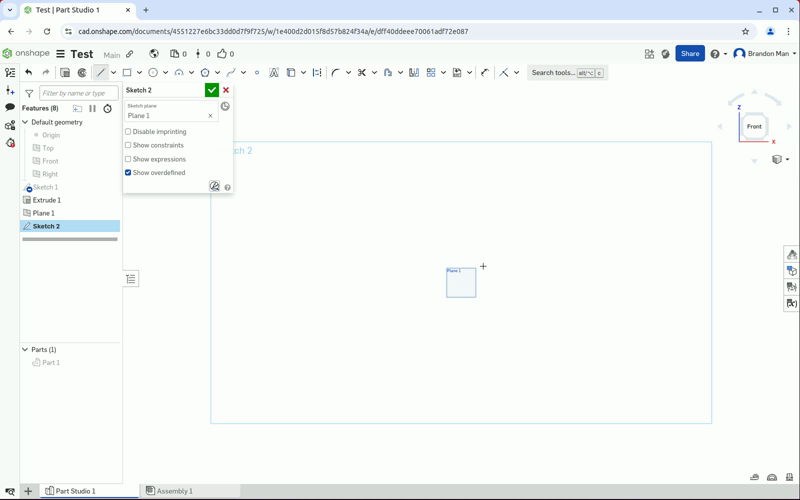
key_up(shift)
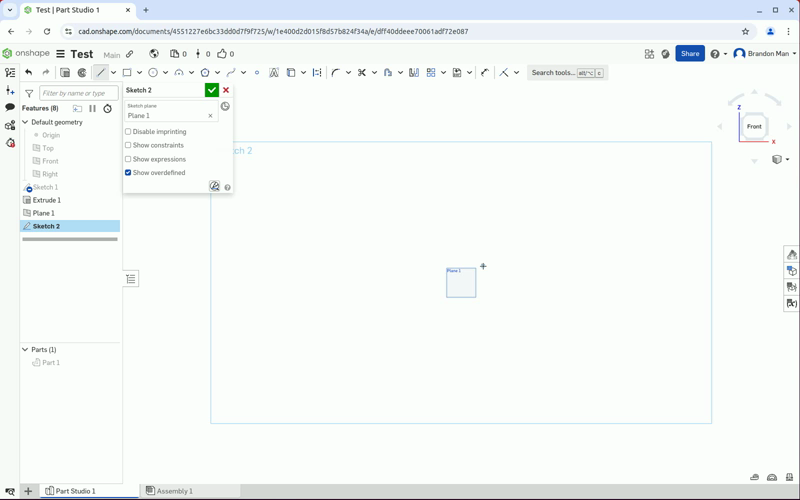
key_down(shift)
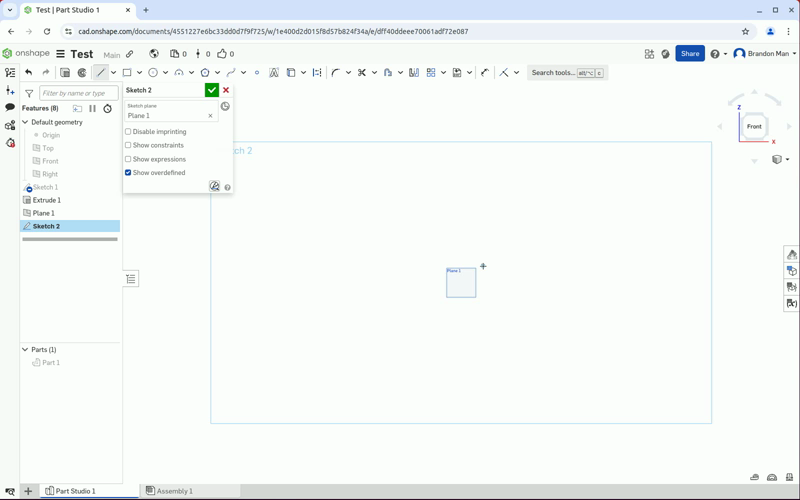
mouse_move(513, 265)
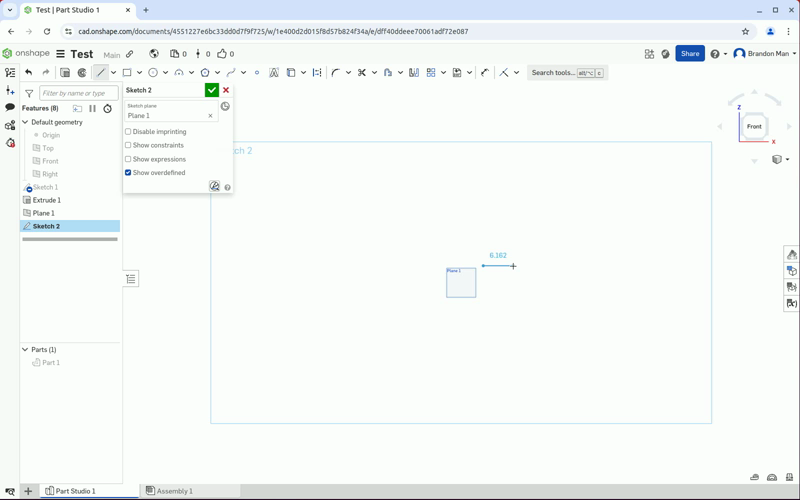
mouse_move(517, 237)
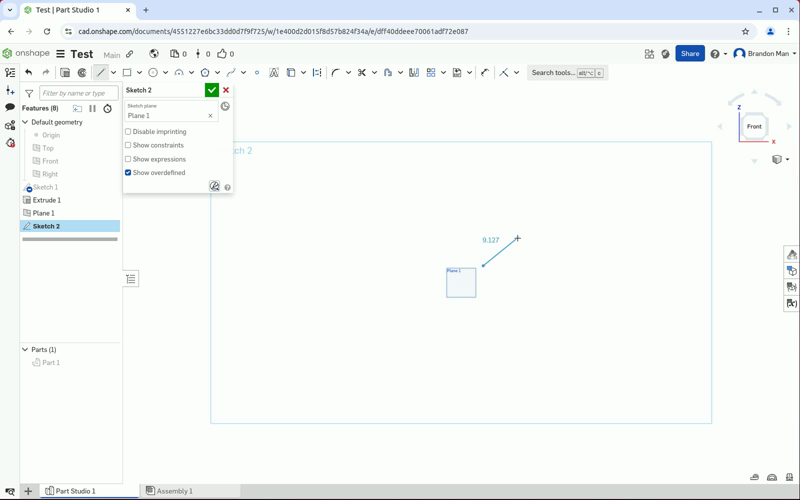
click(517, 237)
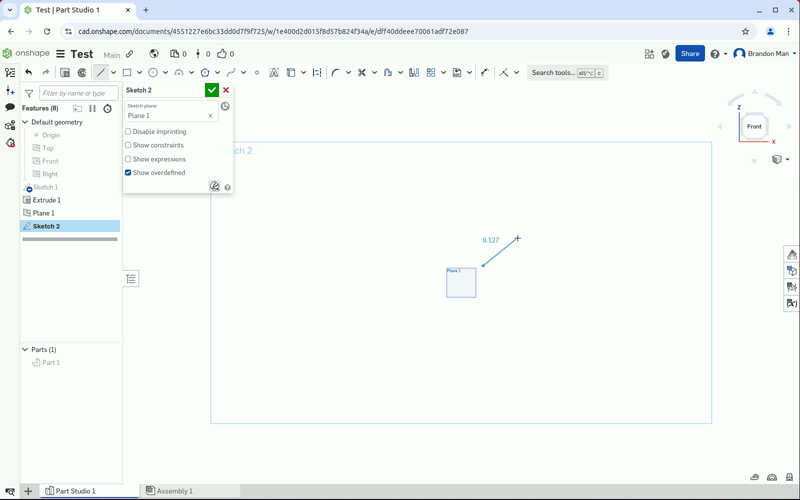
key_up(shift)
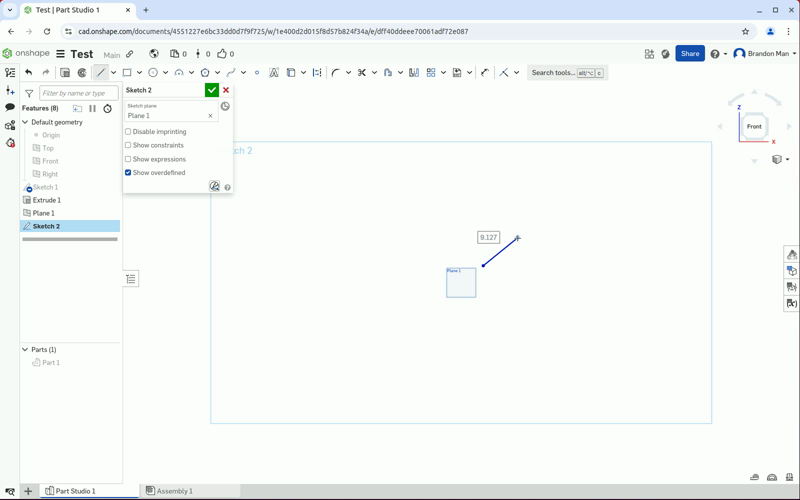
key_down(shift)
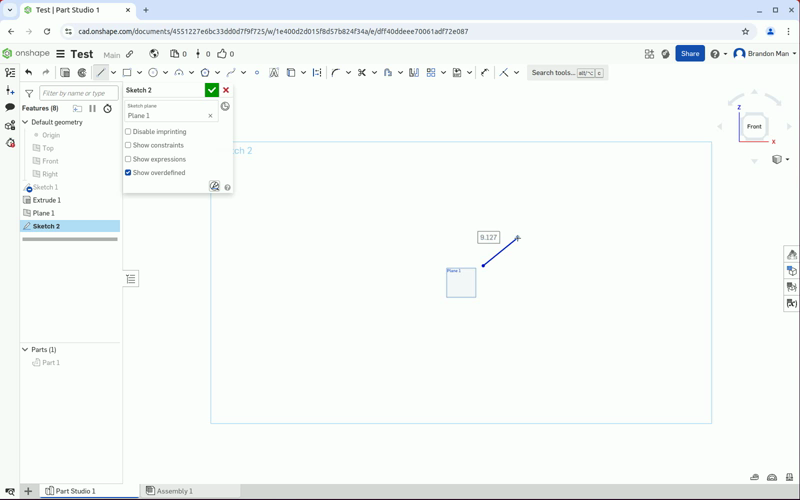
mouse_move(547, 237)
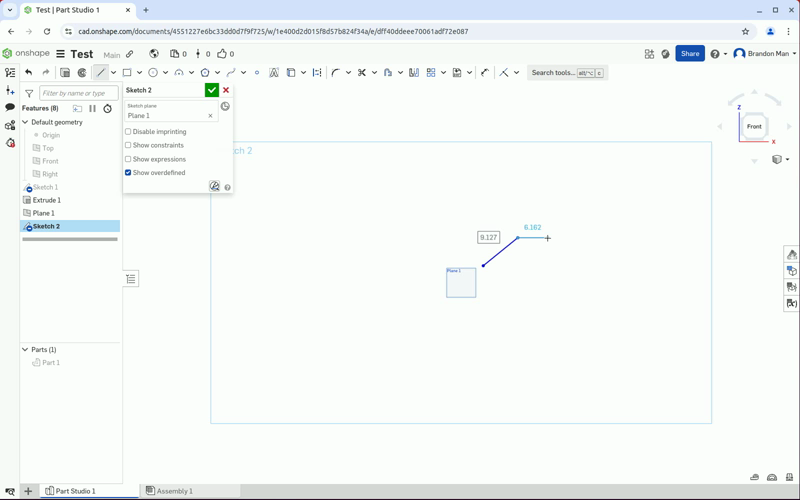
mouse_move(483, 237)
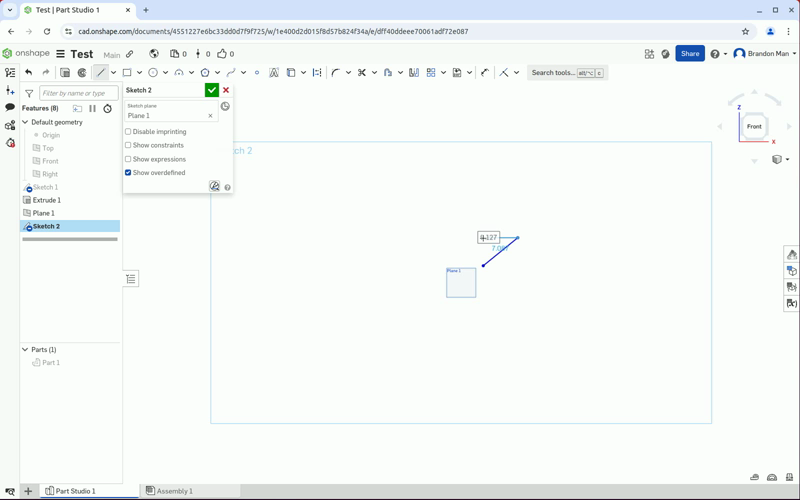
click(483, 237)
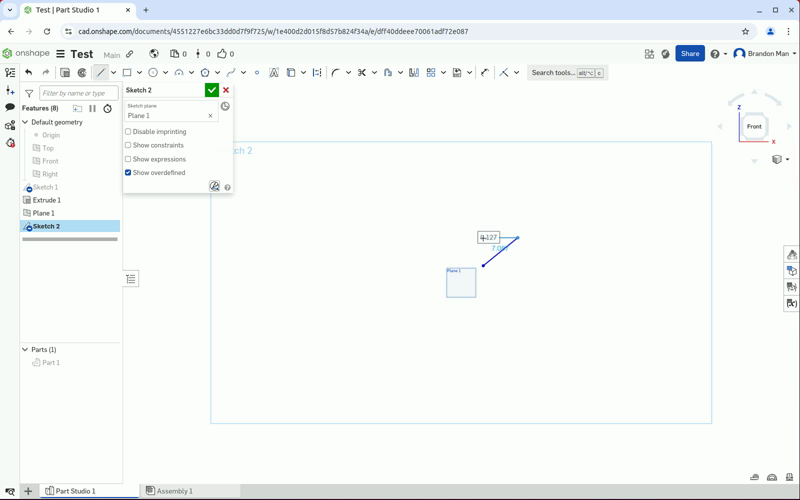
key_up(shift)
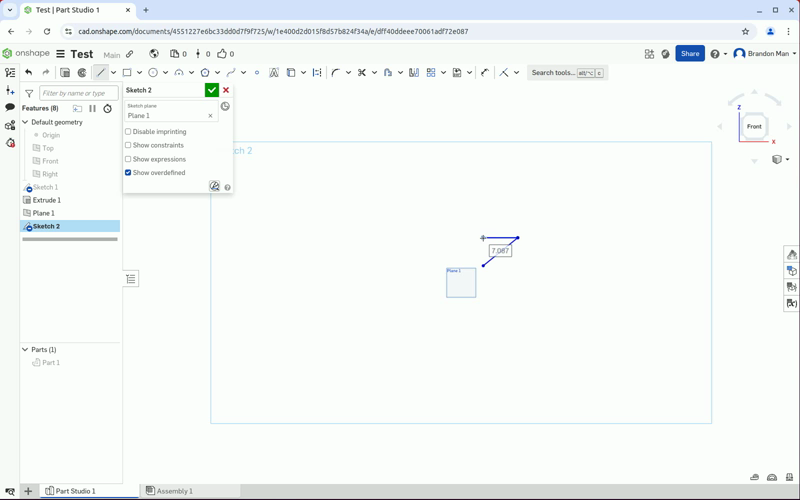
mouse_move(513, 237)
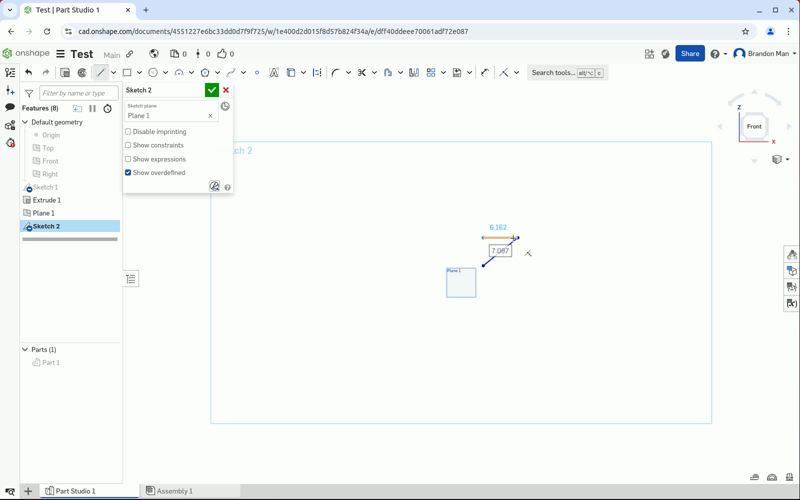
key_down(shift)
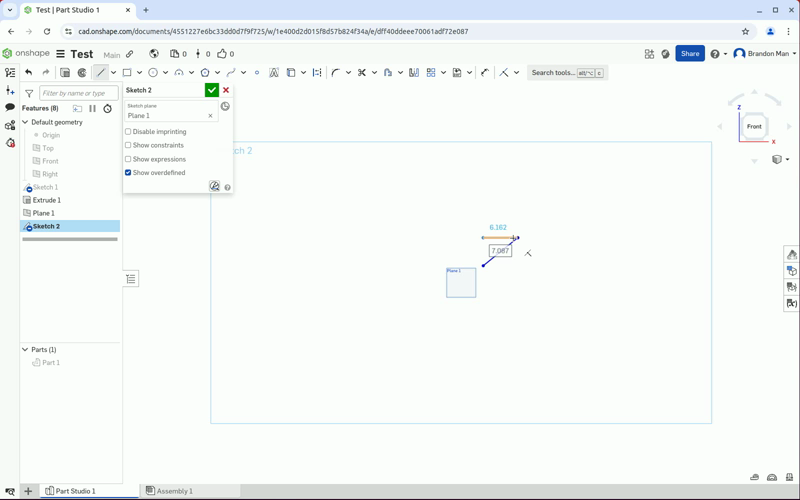
mouse_move(483, 265)
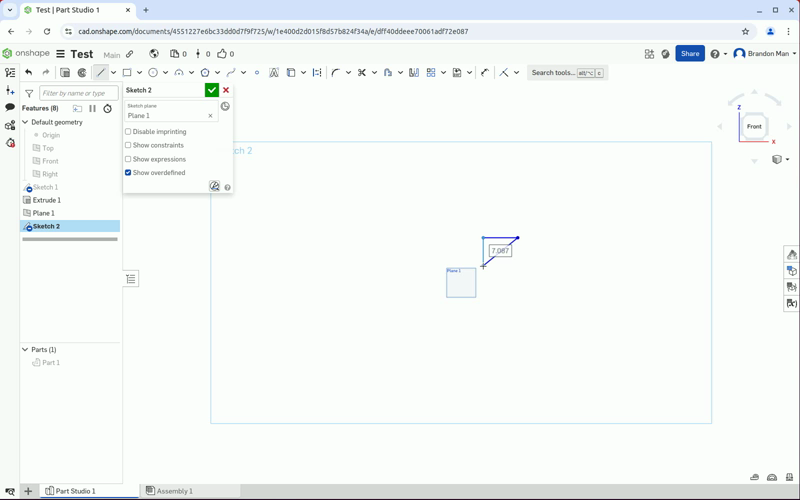
key_up(shift)
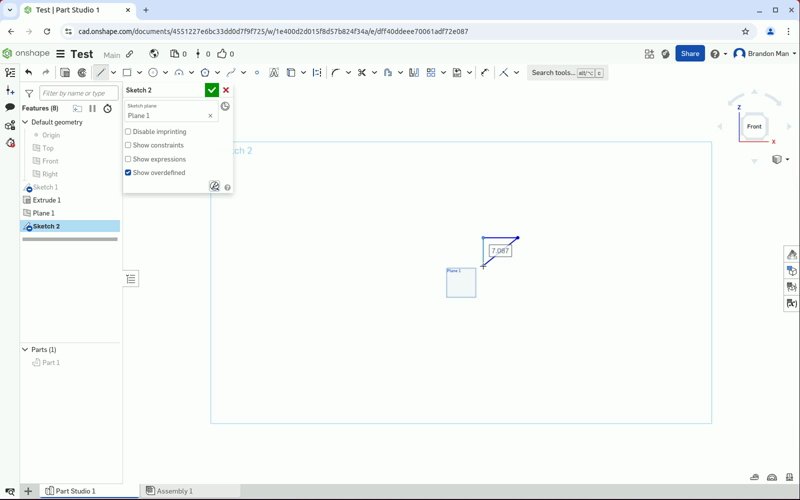
click(483, 265)
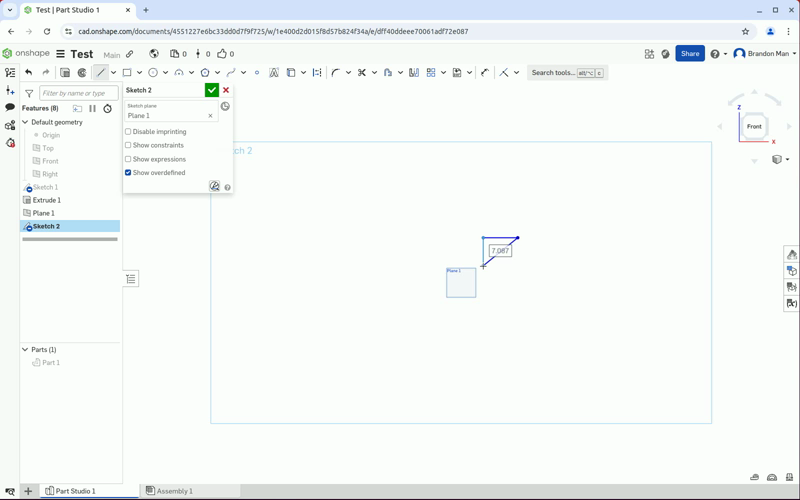
key(esc)
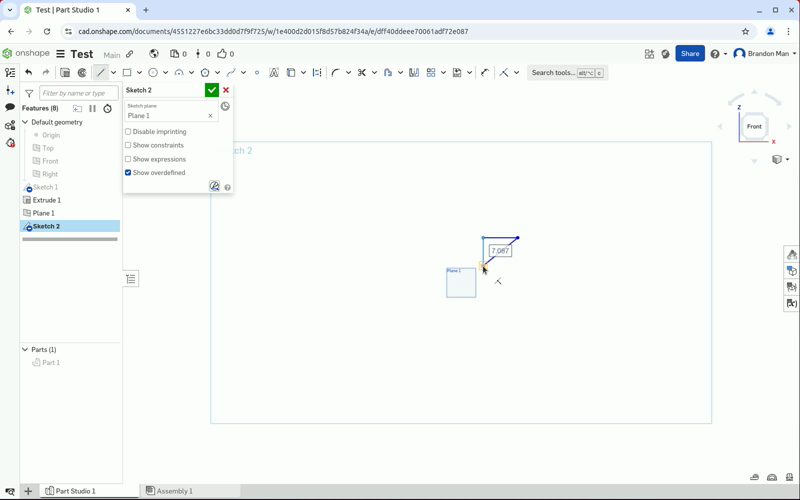
mouse_move(511, 239)
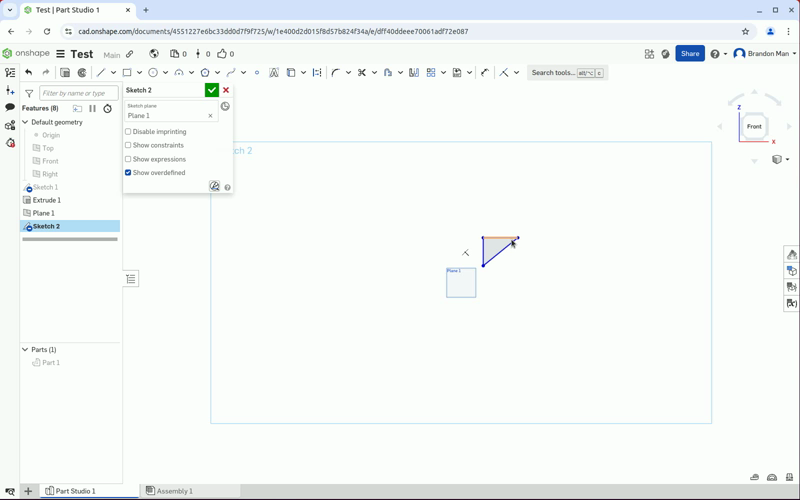
scroll(6)
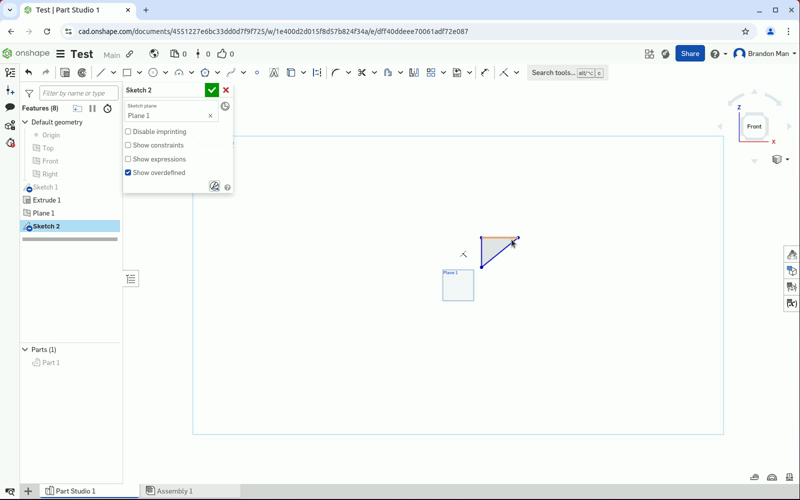
scroll(6)
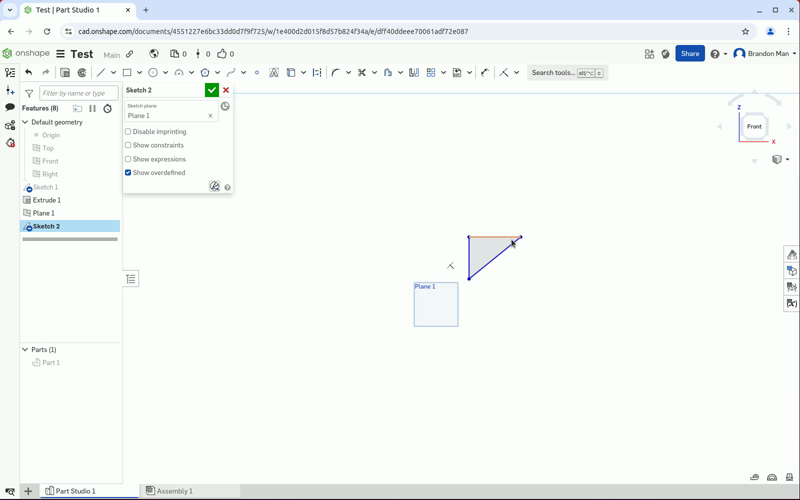
scroll(6)
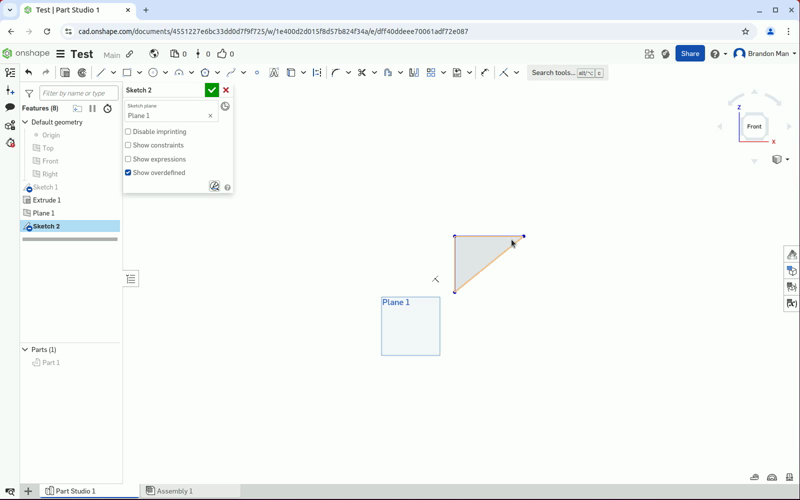
scroll(6)
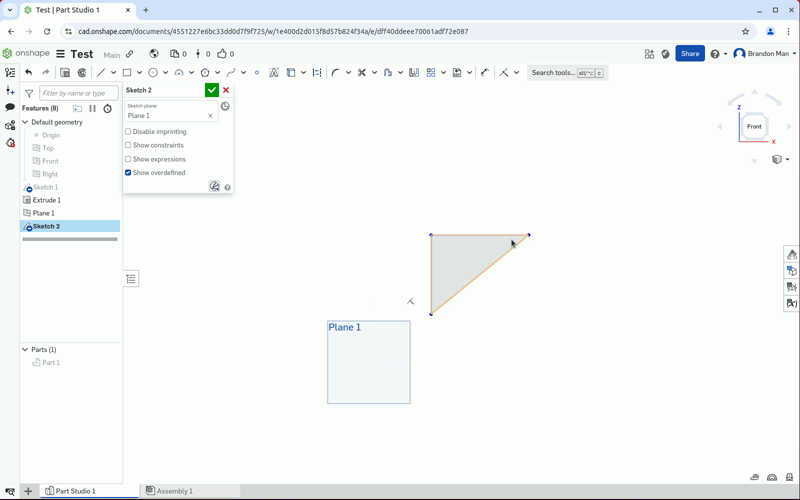
scroll(6)
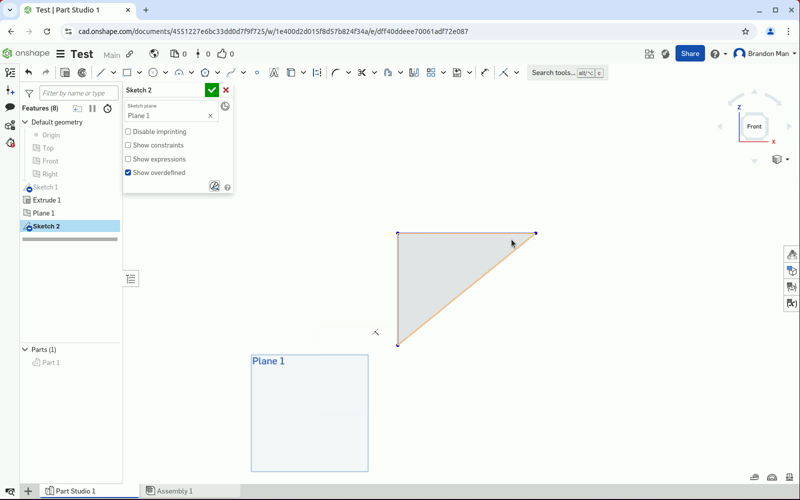
scroll(6)
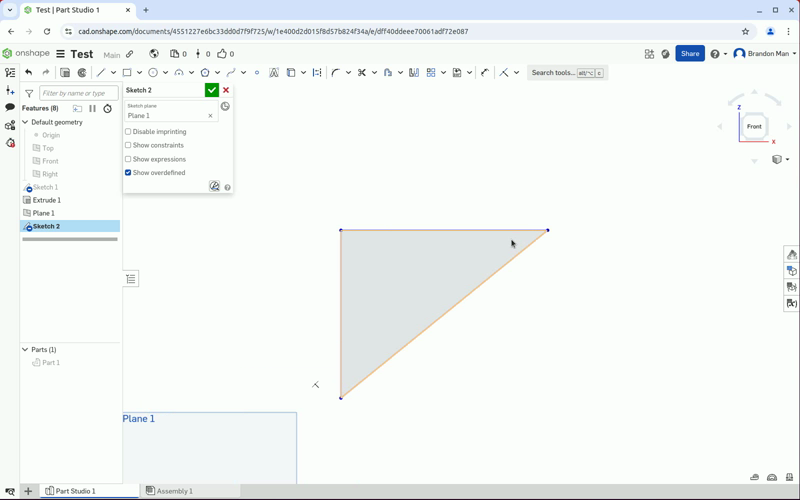
scroll(6)
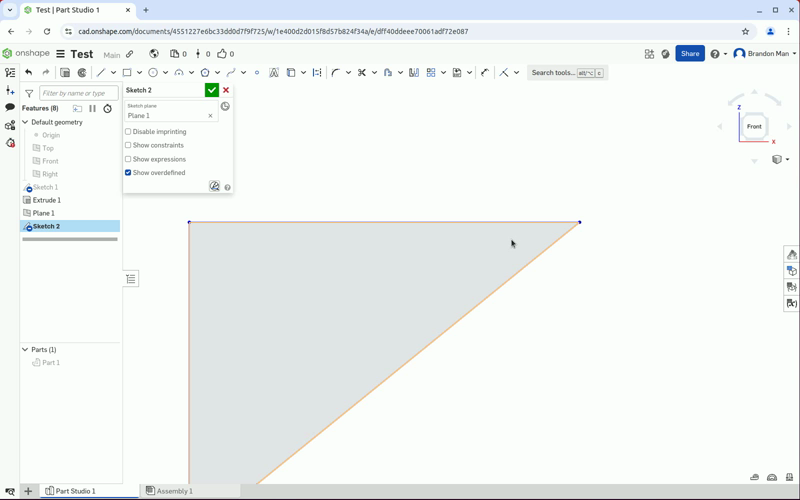
click(511, 239)
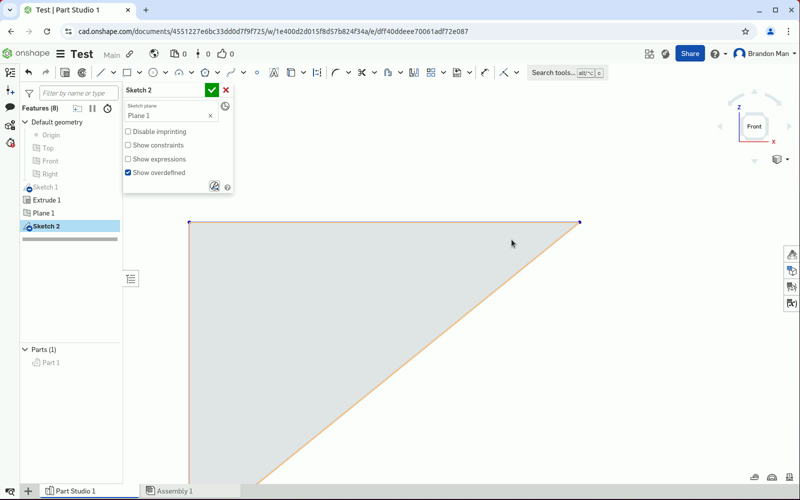
scroll(-6)
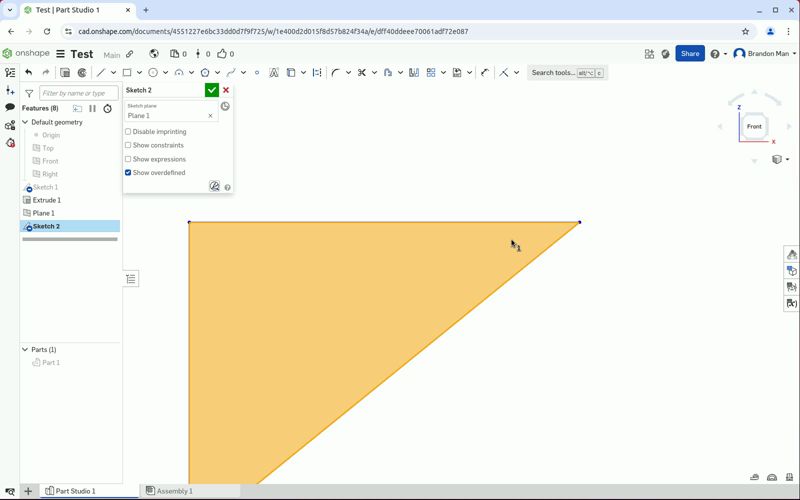
scroll(-6)
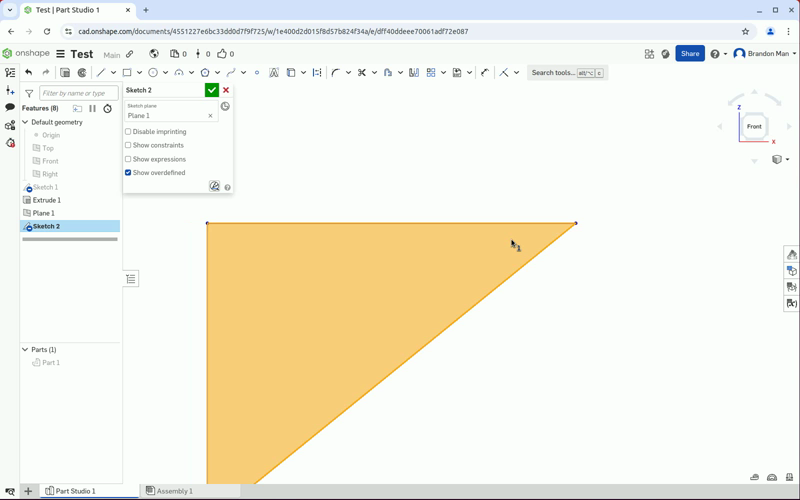
scroll(-6)
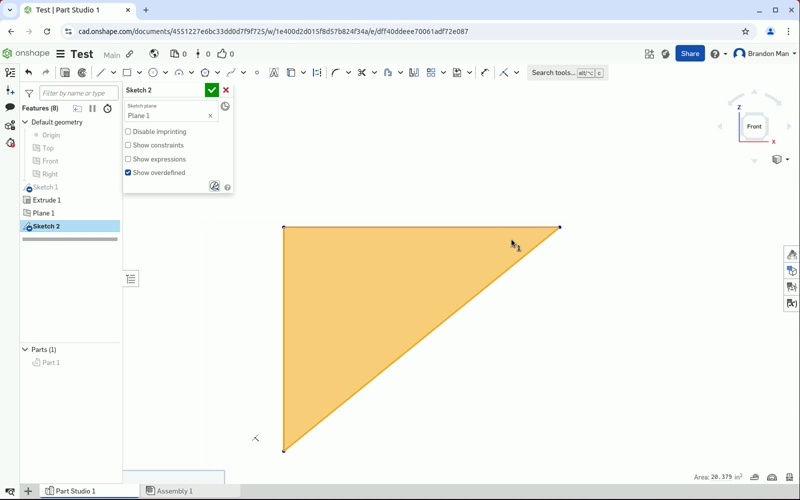
scroll(-6)
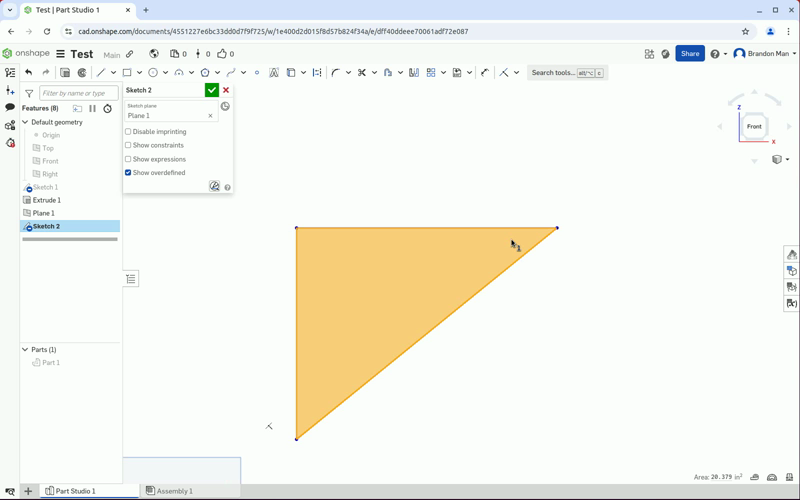
scroll(-6)
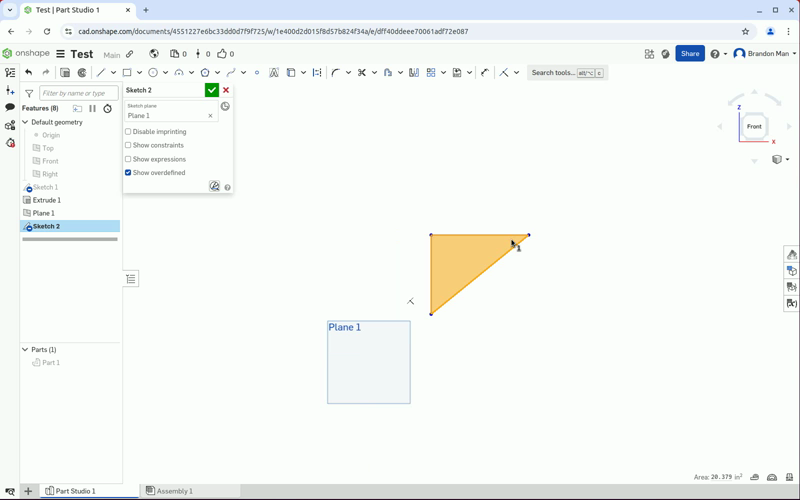
scroll(-6)
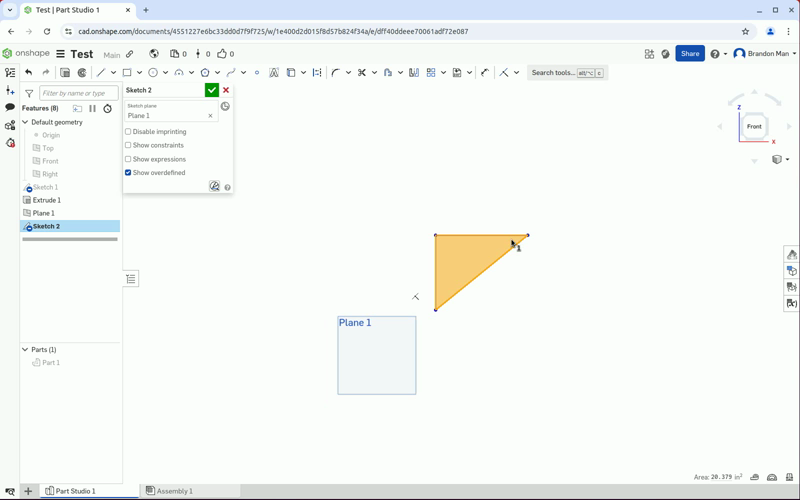
scroll(-6)
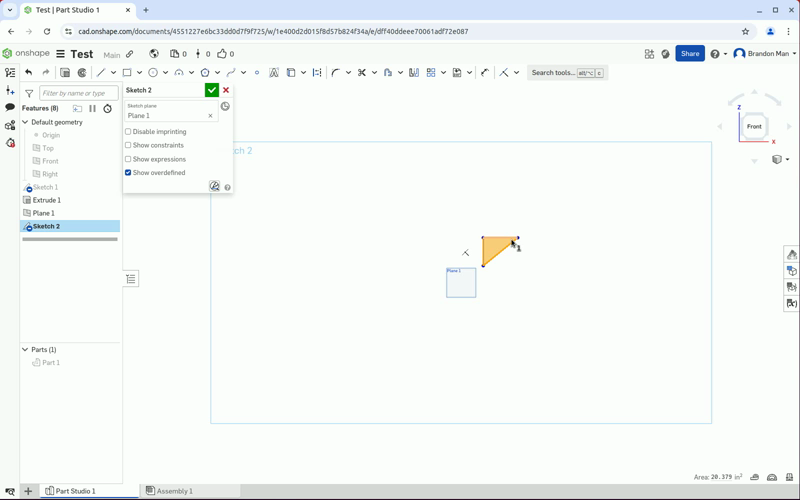
mouse_move(73, 352)
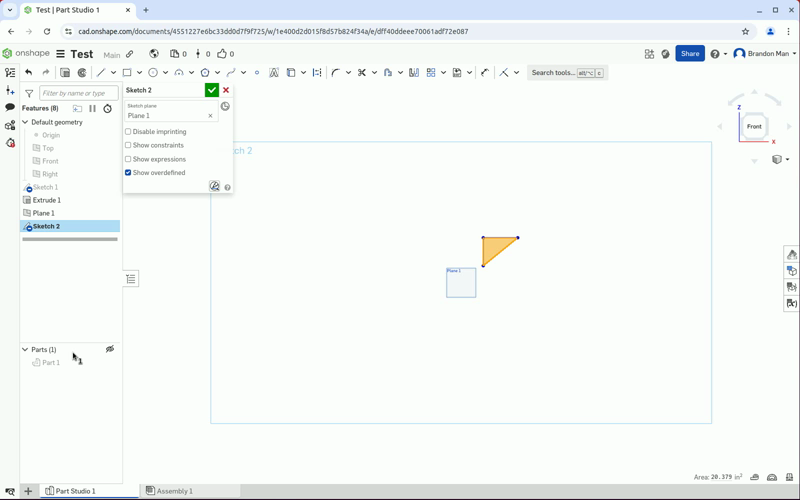
key(shift+y)
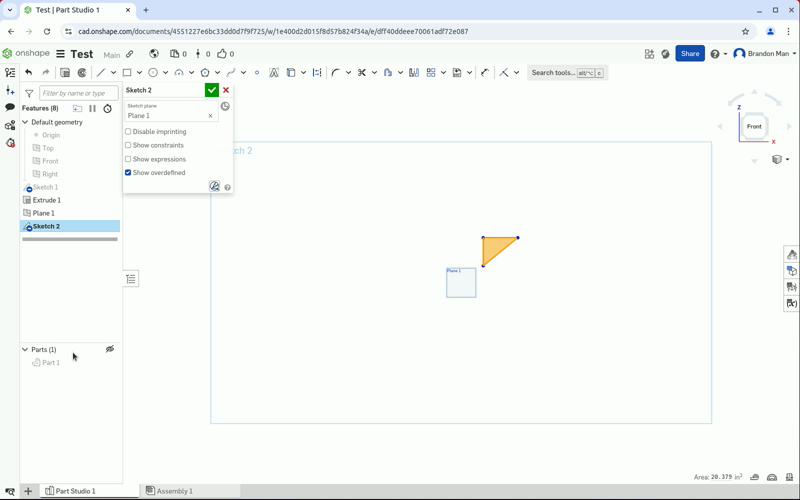
key(shift+e)
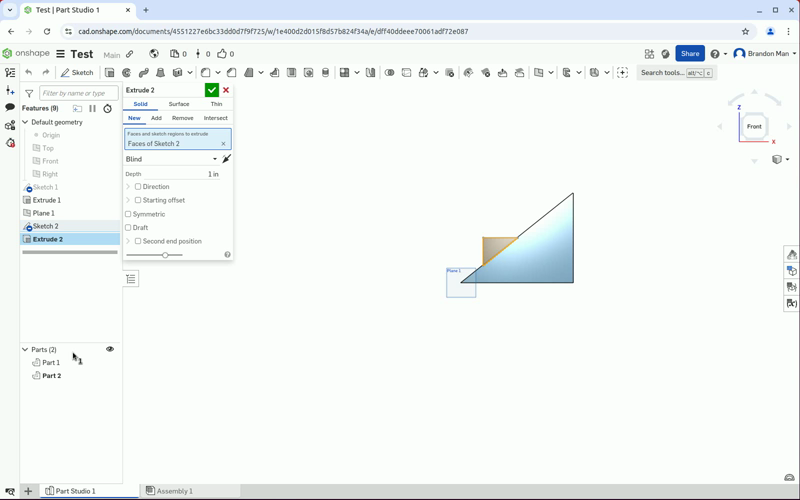
mouse_move(143, 106)
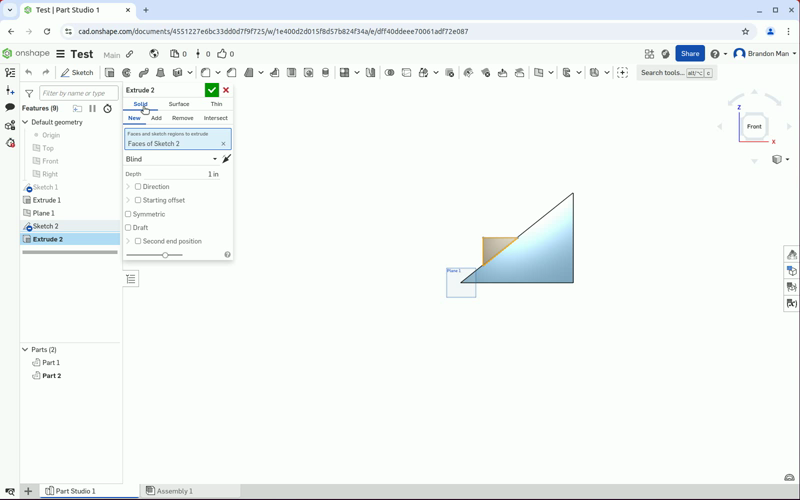
click(143, 106)
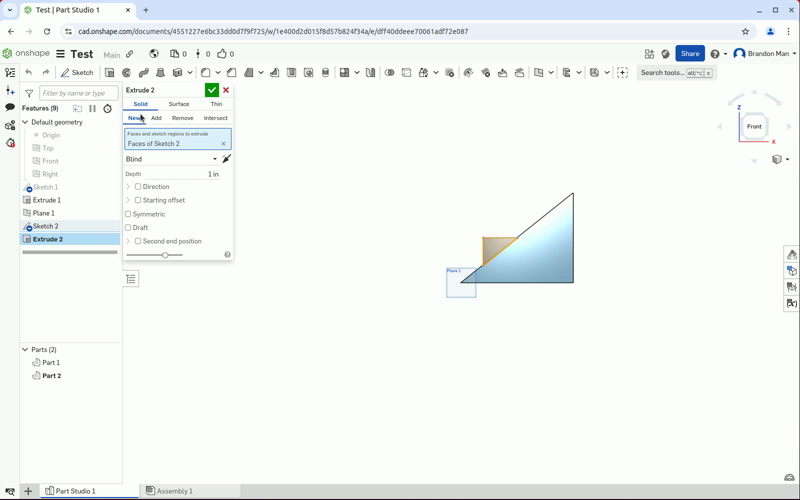
mouse_move(137, 120)
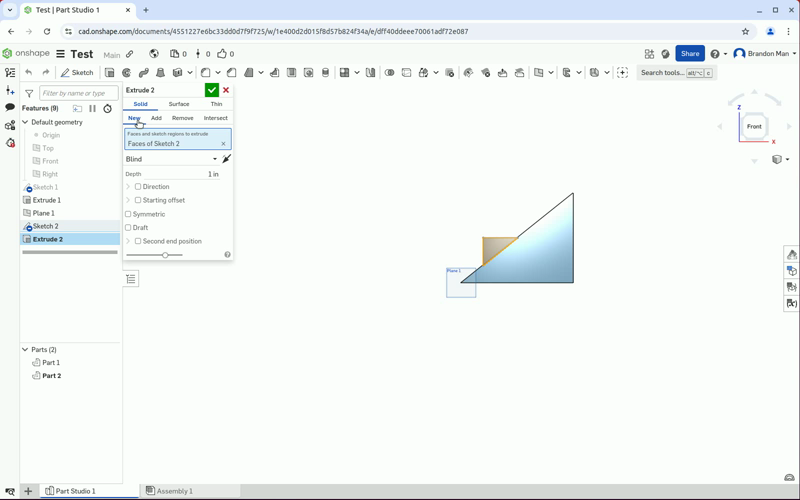
click(137, 120)
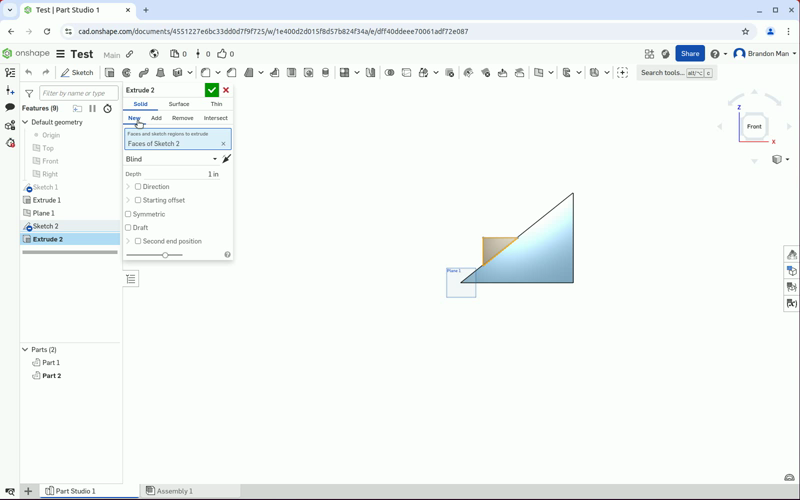
key(tab, 4)
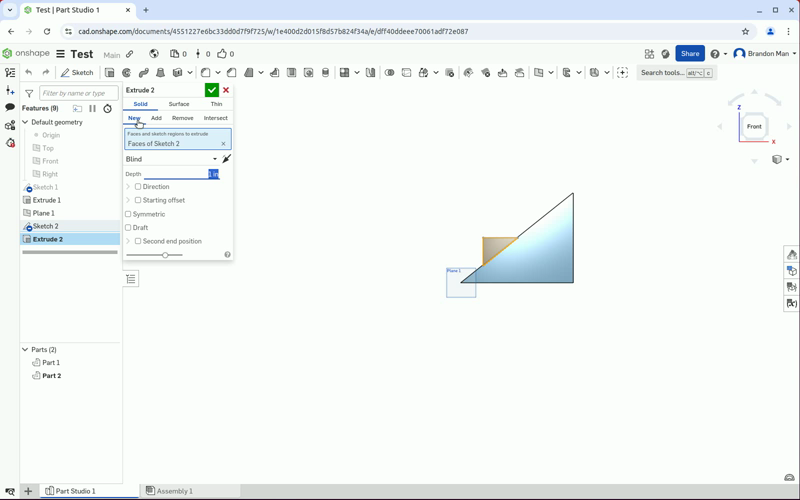
text(9.147)
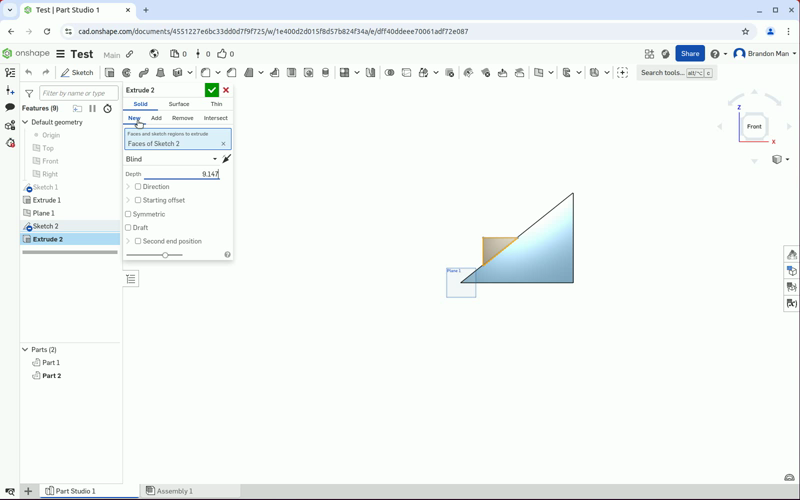
key(enter)
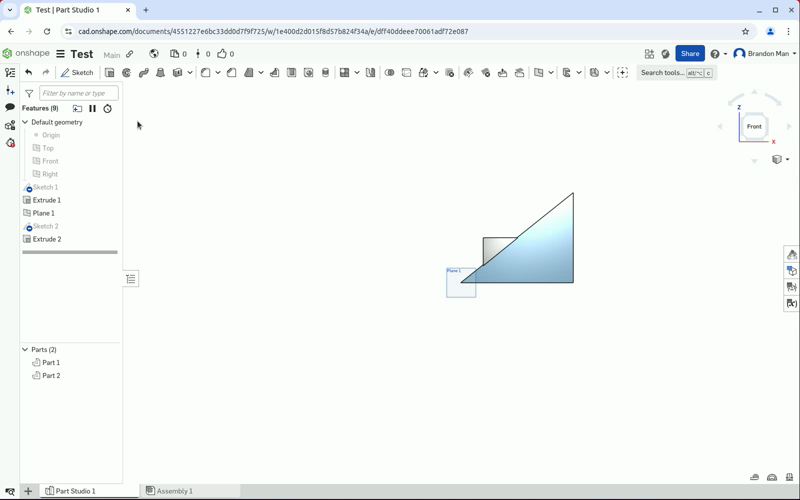
key(shift+h)
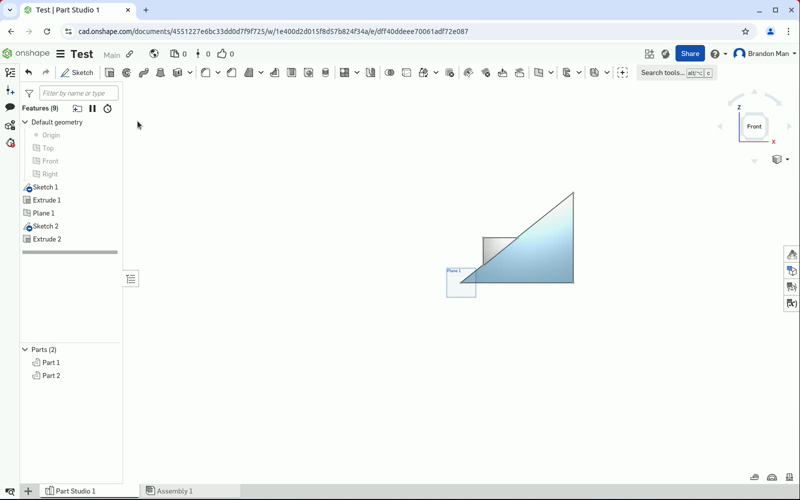
key(shift+h)
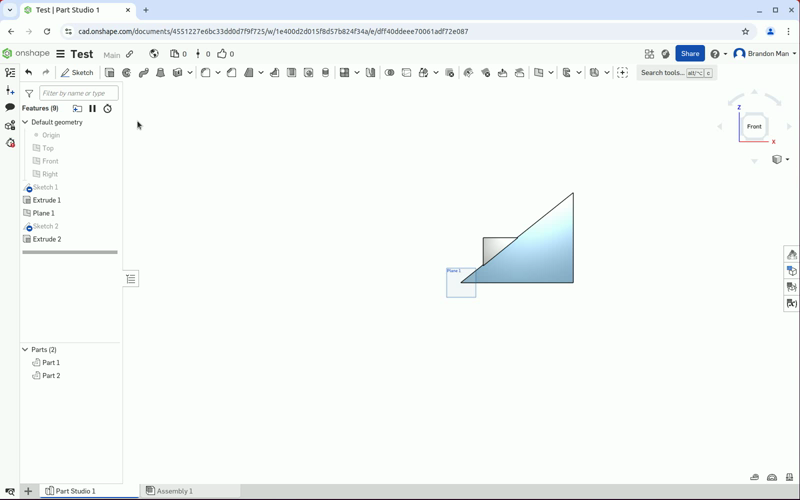
mouse_move(73, 189)
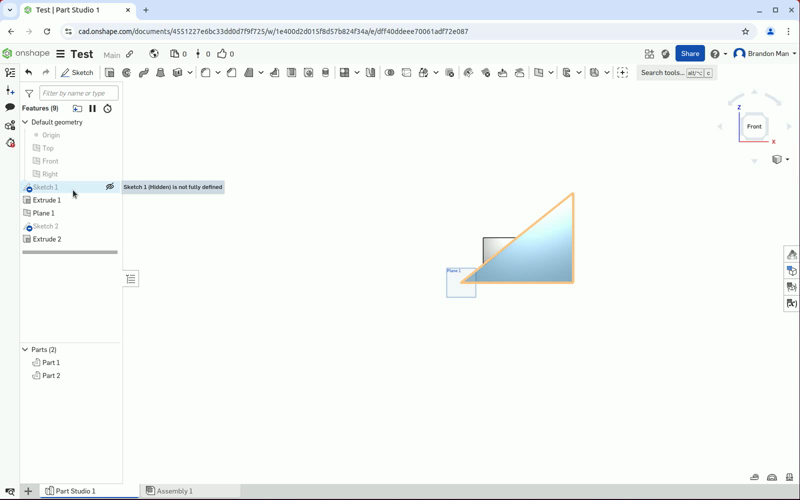
click(73, 189)
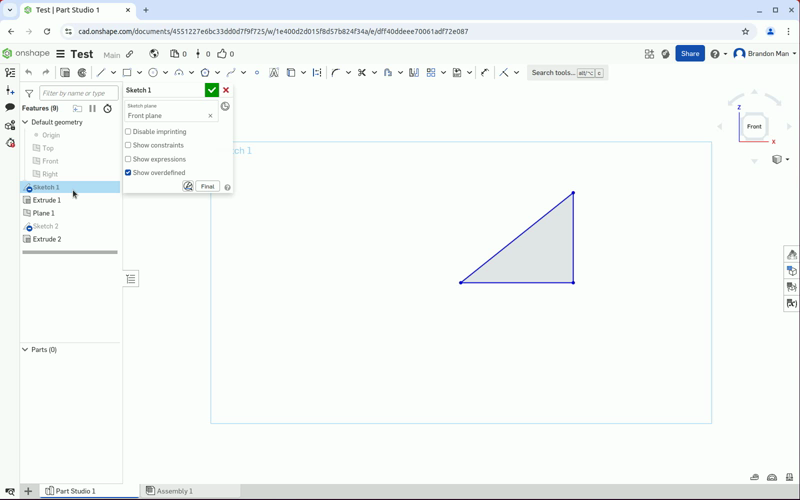
mouse_move(229, 92)
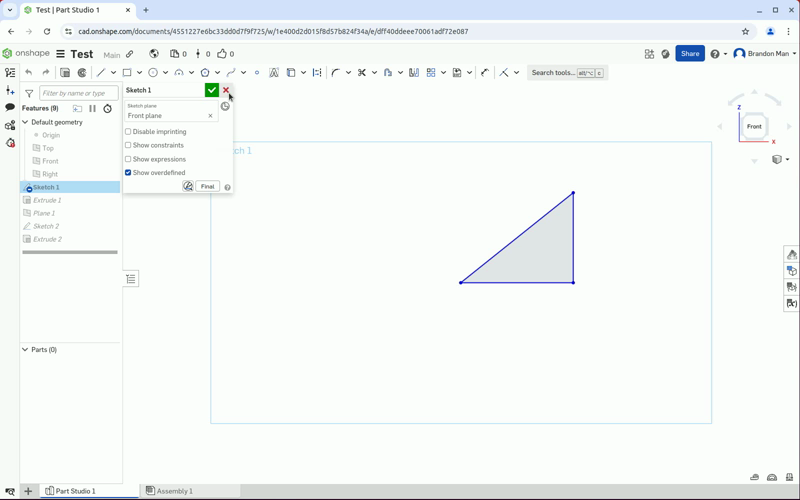
click(229, 92)
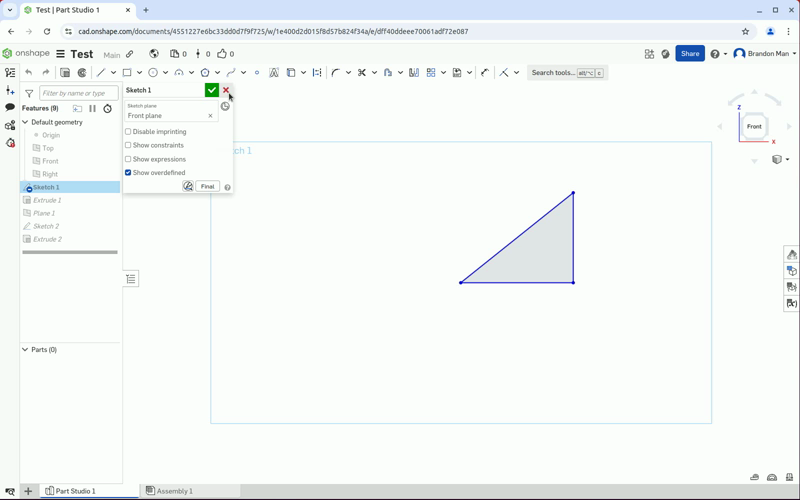
key(shift+s)
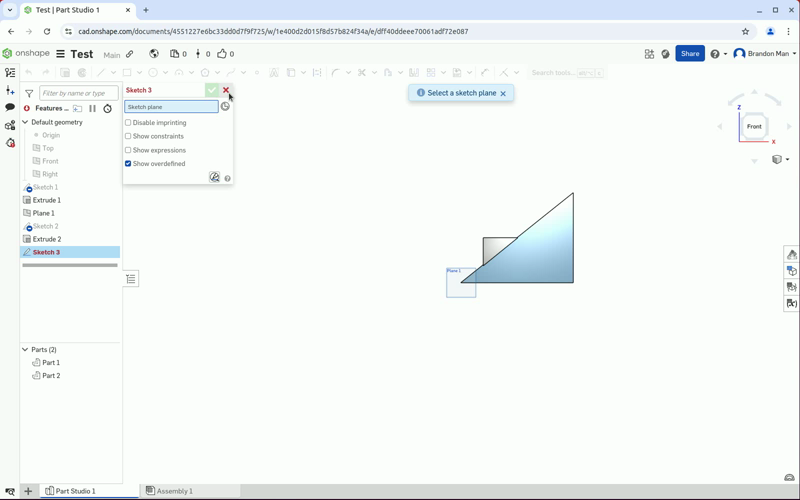
mouse_move(73, 215)
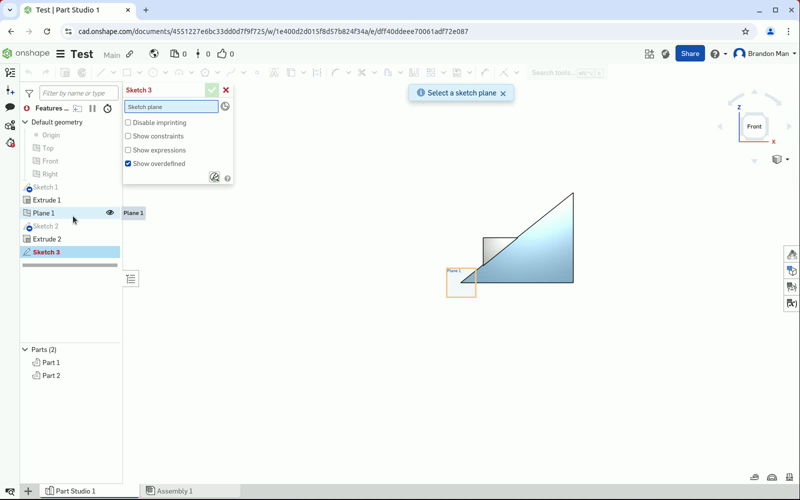
click(73, 215)
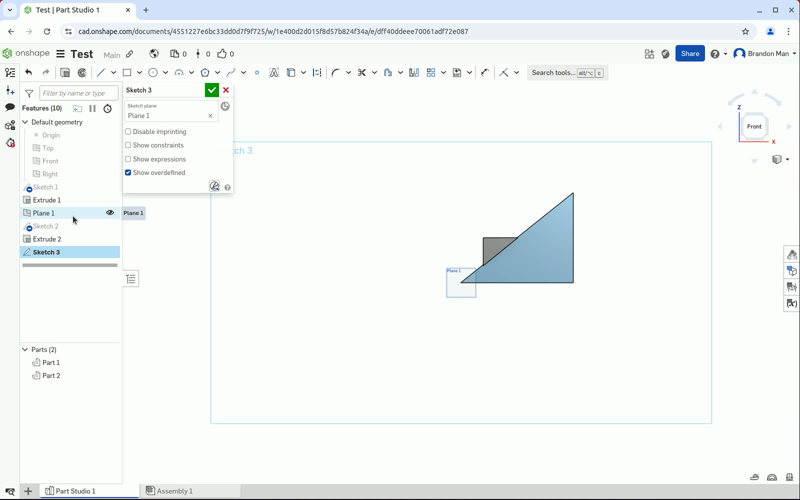
mouse_move(73, 352)
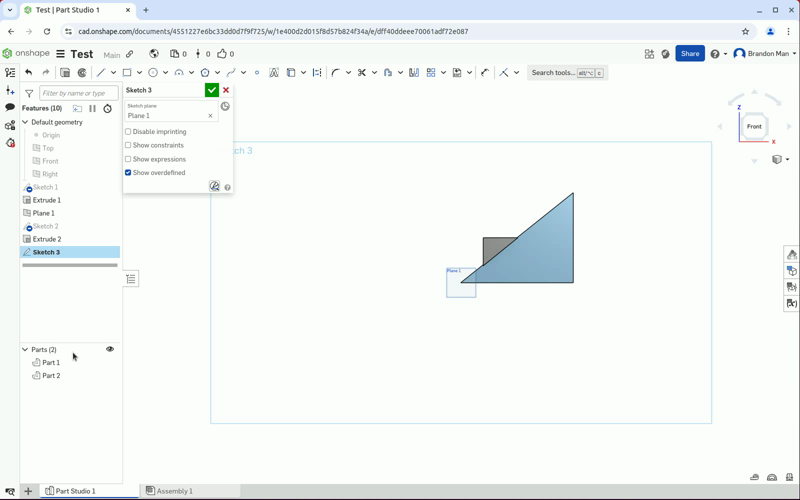
key(y)
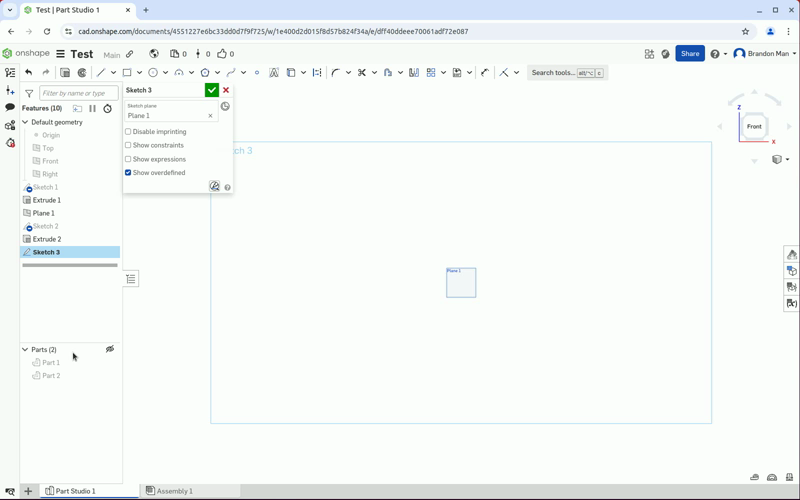
key(l)
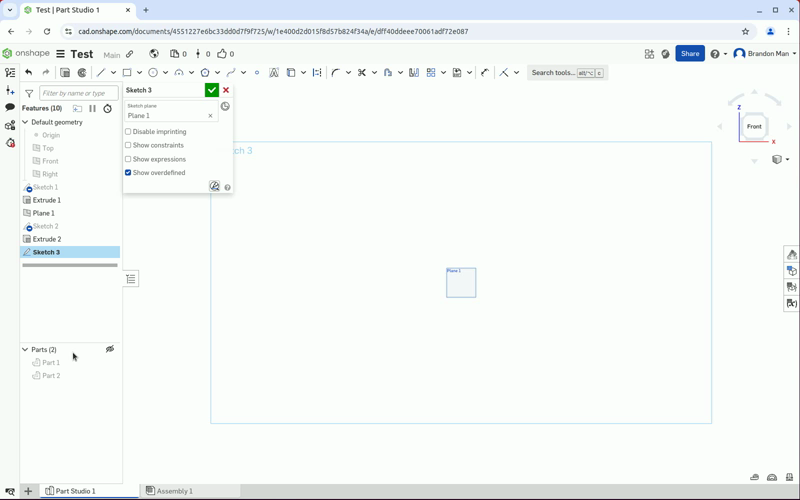
key_down(shift)
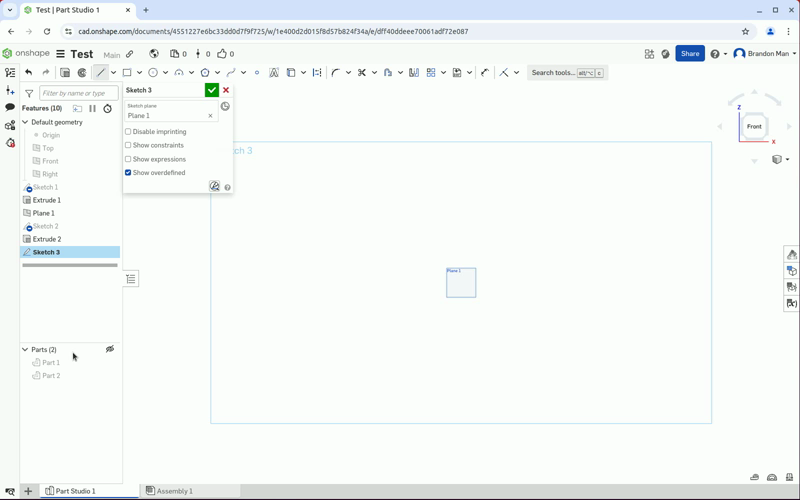
mouse_move(483, 282)
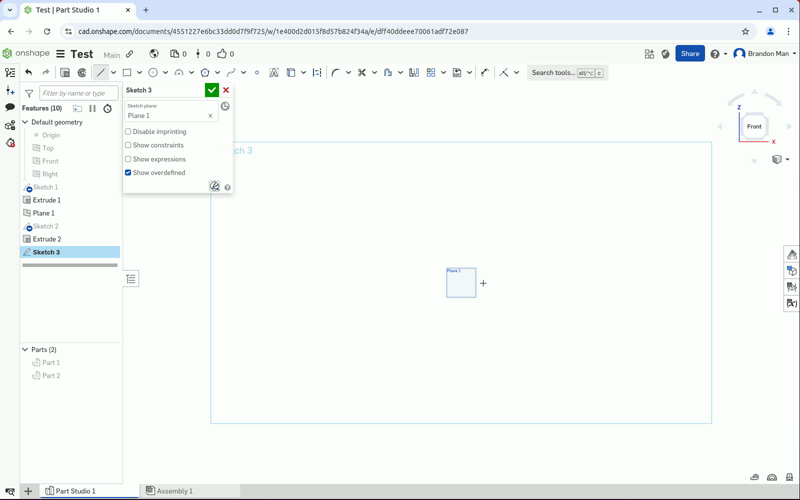
click(483, 282)
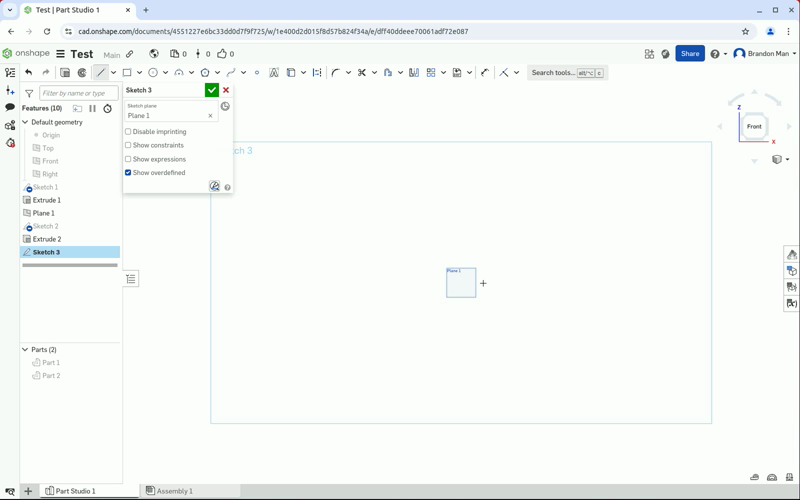
key_up(shift)
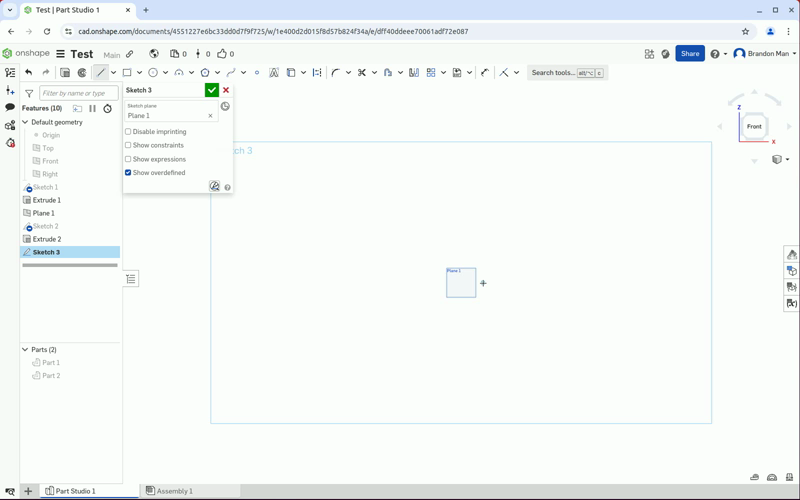
key_down(shift)
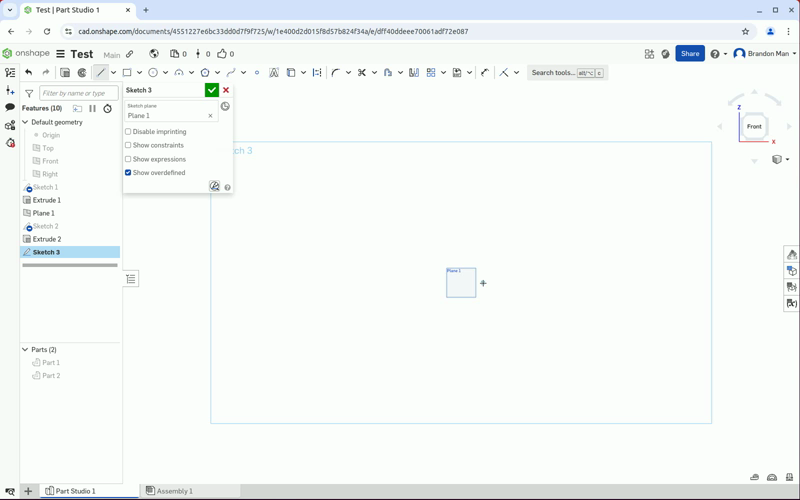
mouse_move(551, 282)
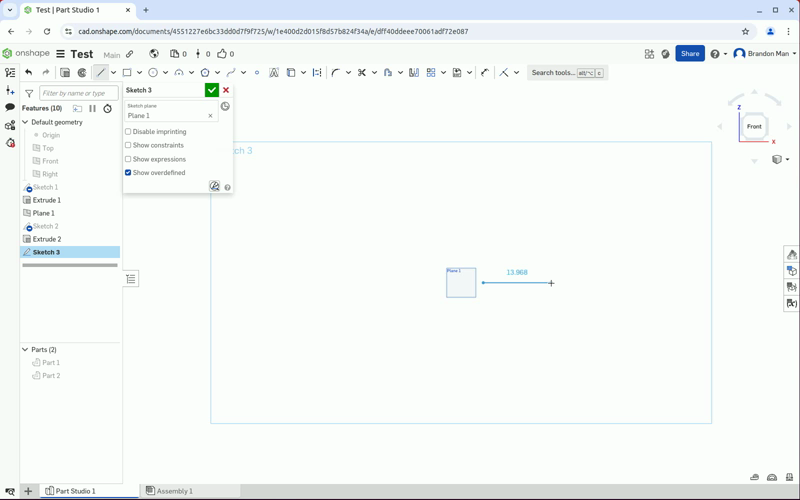
click(551, 282)
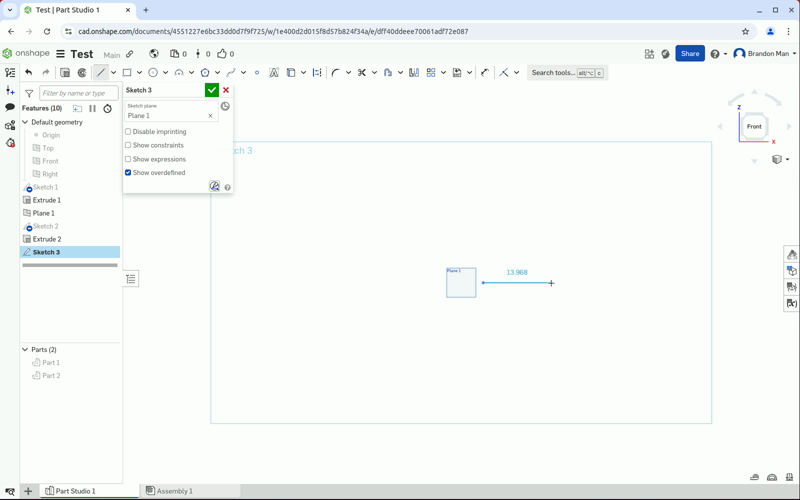
key_up(shift)
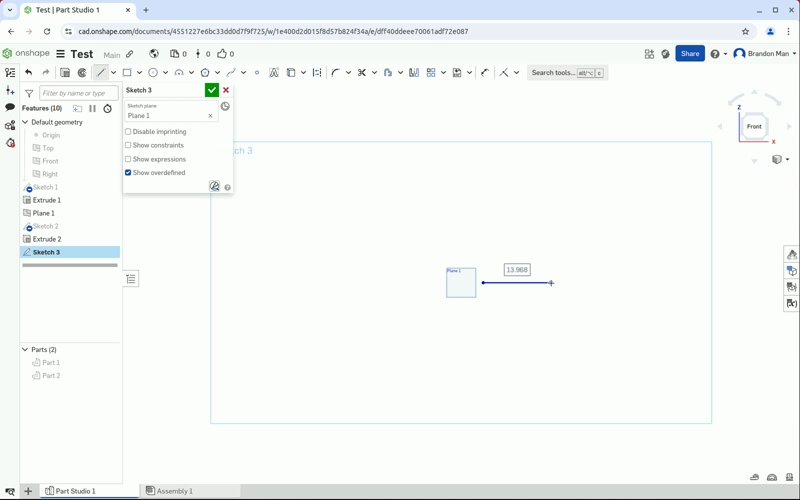
key_down(shift)
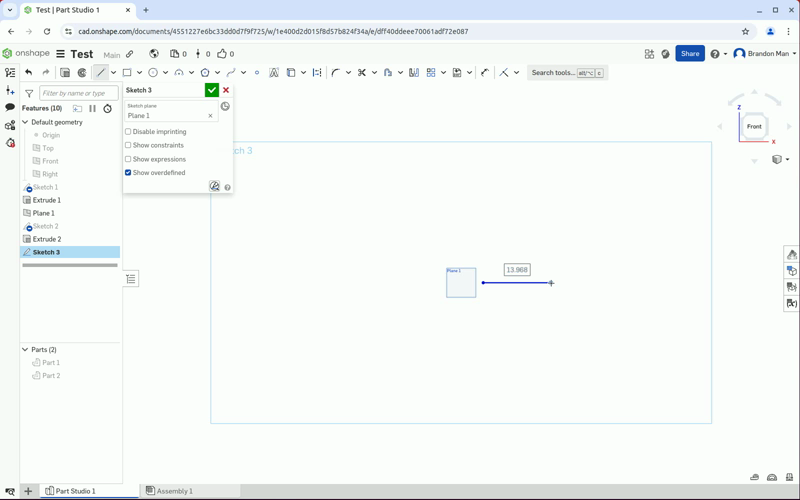
mouse_move(581, 282)
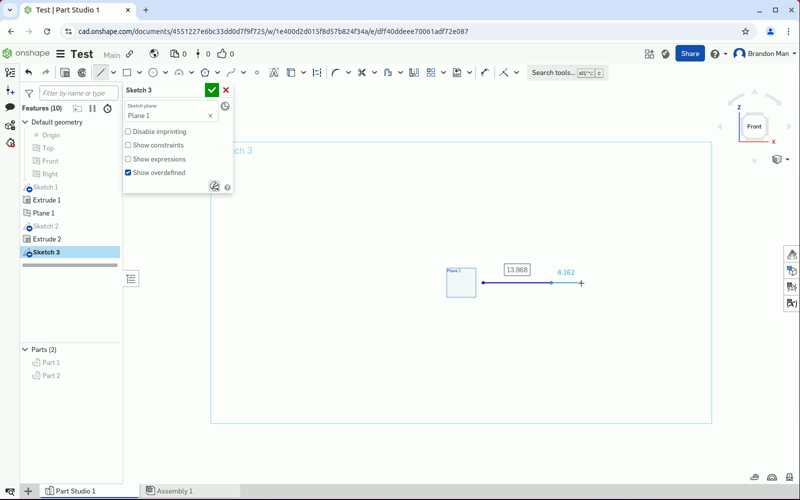
mouse_move(551, 237)
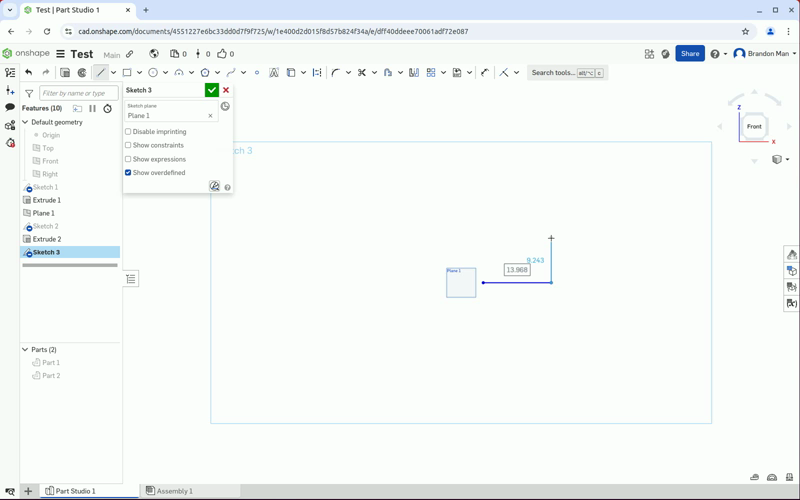
click(551, 237)
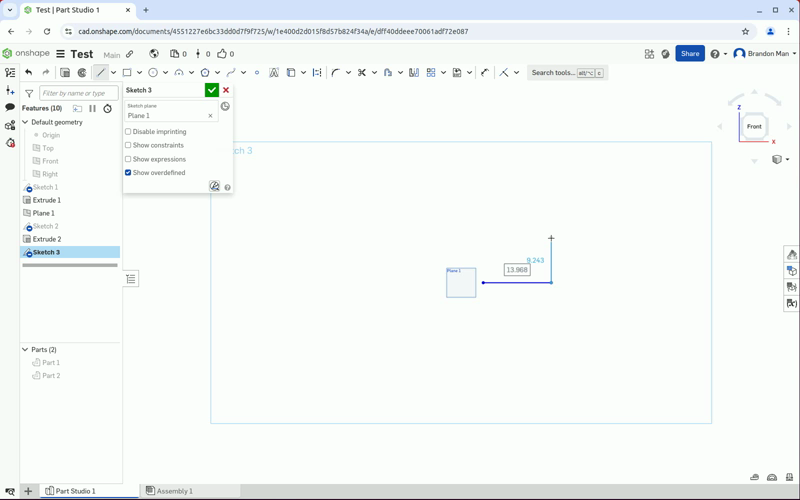
key_up(shift)
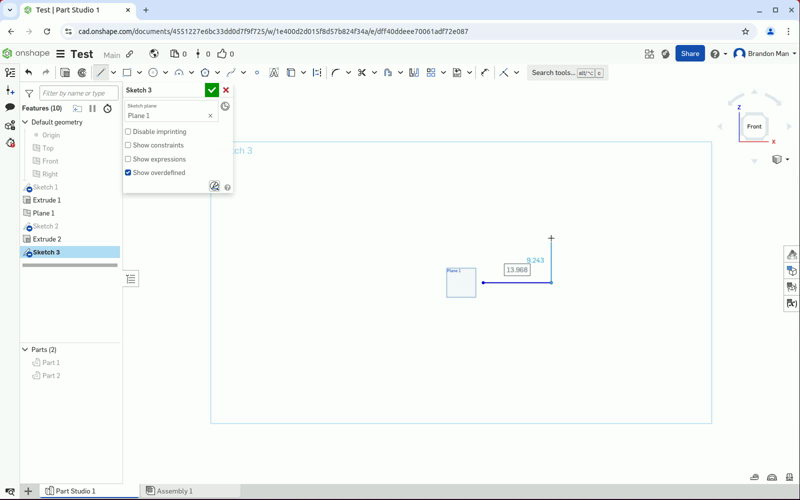
key_down(shift)
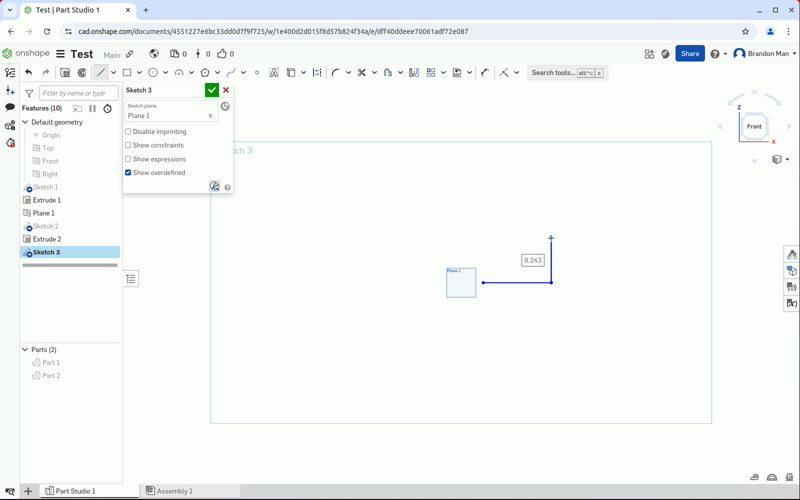
mouse_move(581, 237)
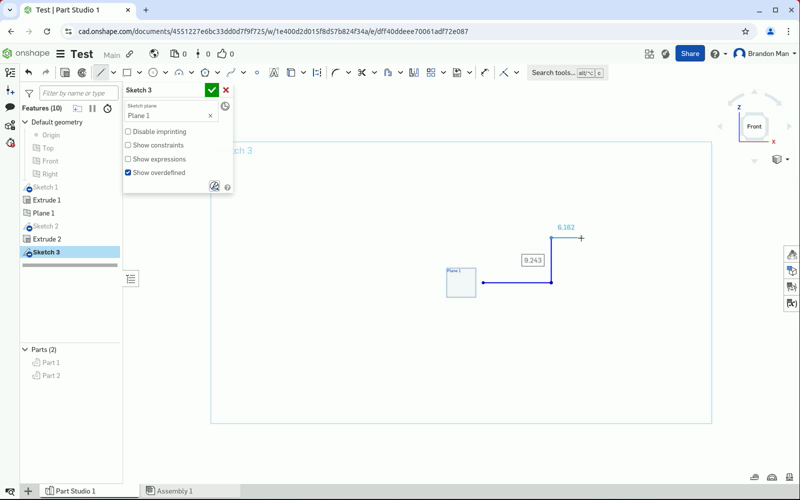
mouse_move(517, 237)
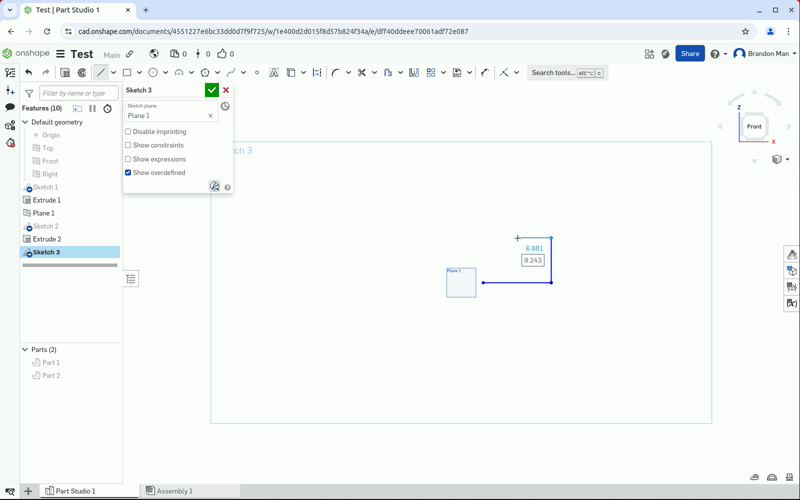
click(517, 237)
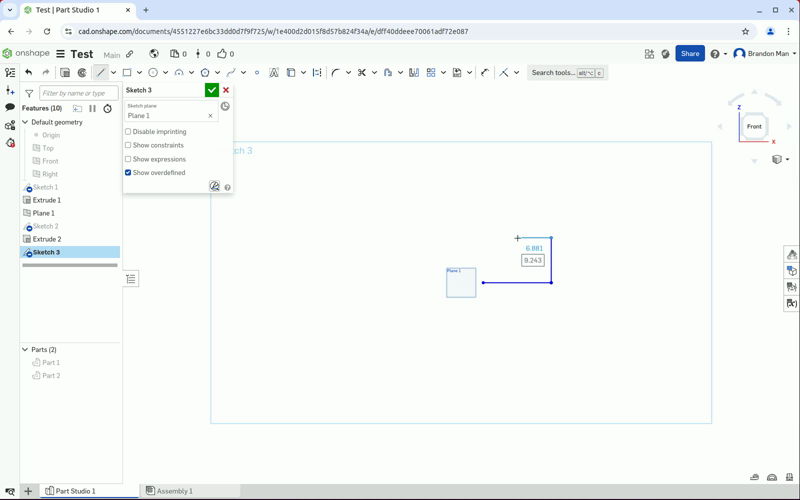
key_up(shift)
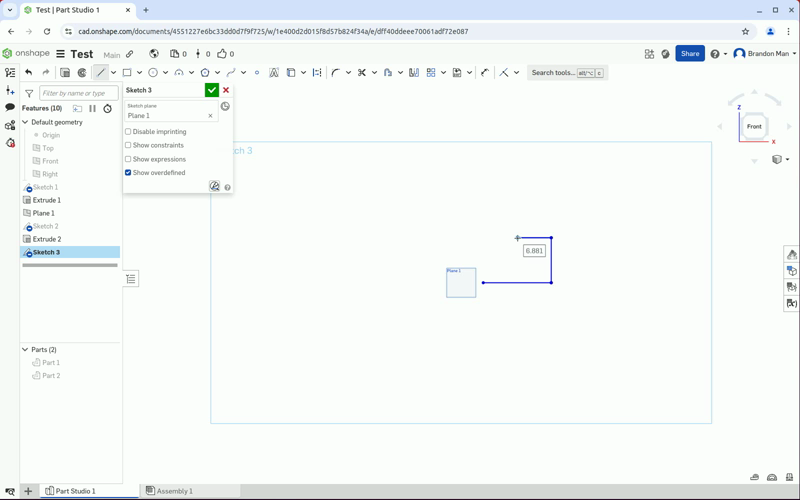
key_down(shift)
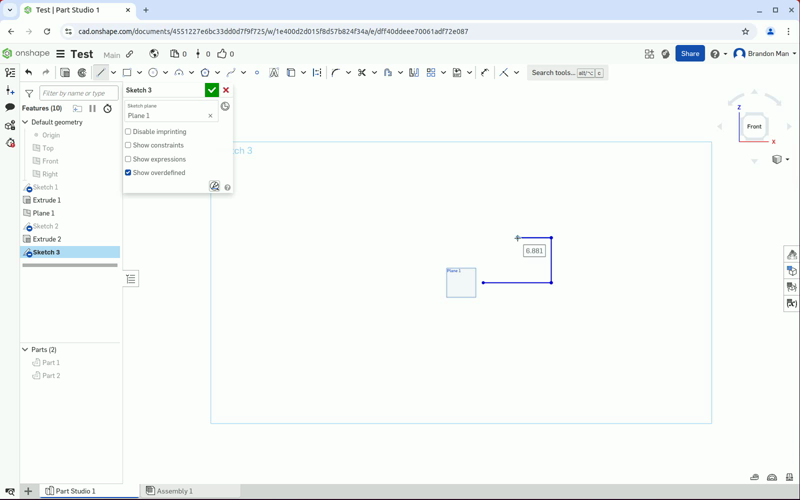
mouse_move(547, 237)
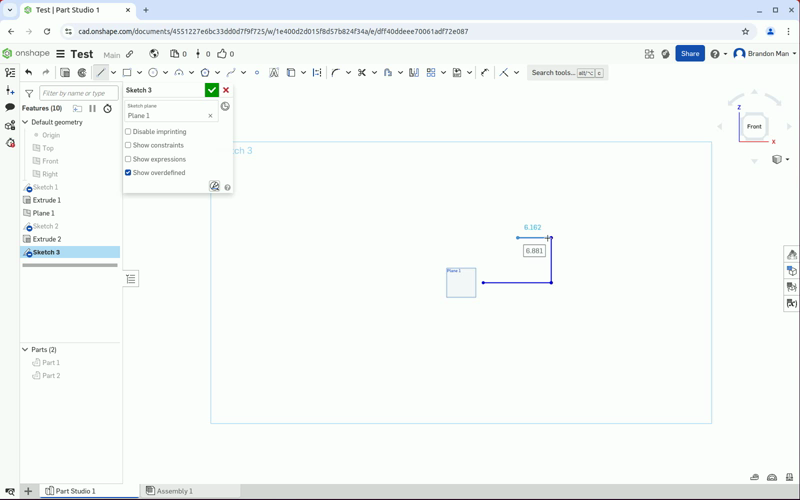
mouse_move(483, 264)
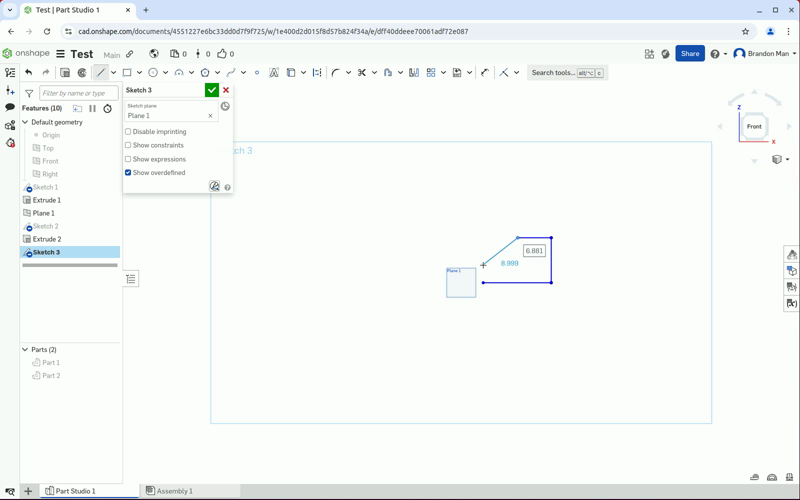
click(483, 264)
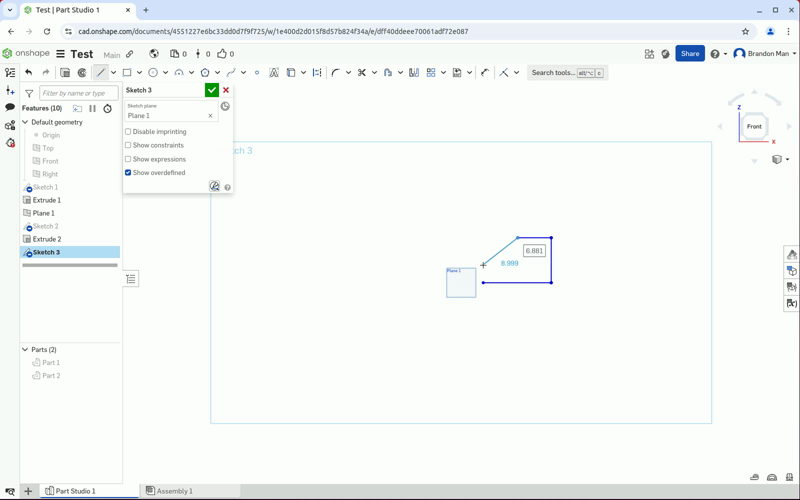
key_up(shift)
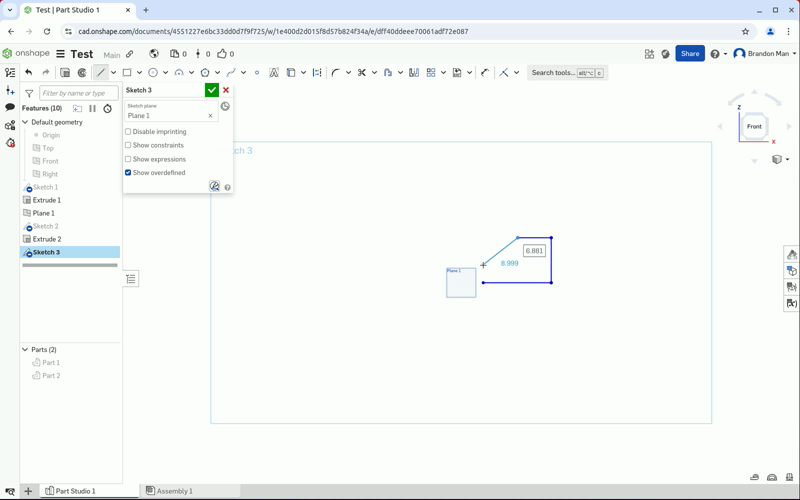
mouse_move(513, 264)
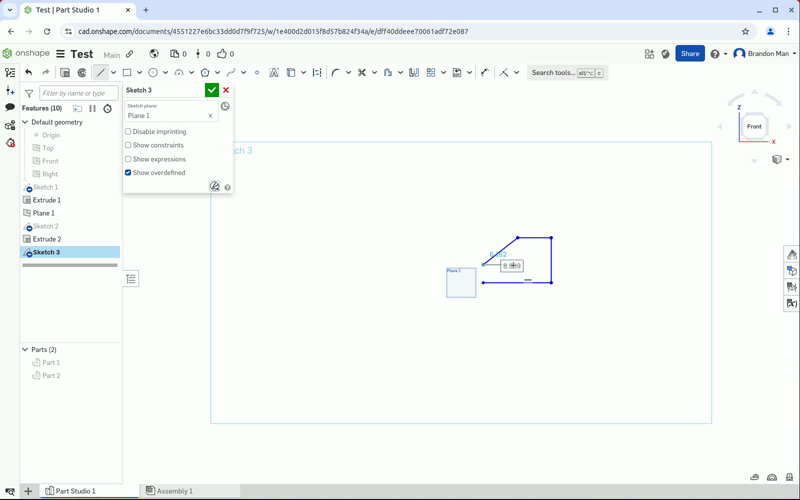
key_down(shift)
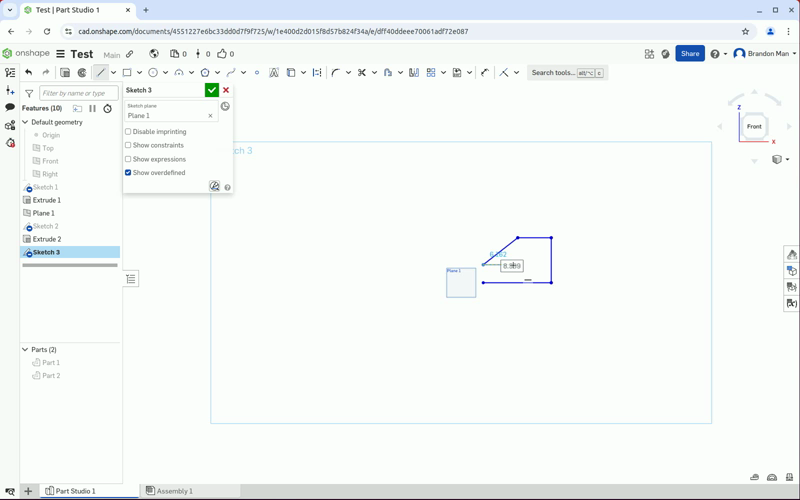
mouse_move(483, 282)
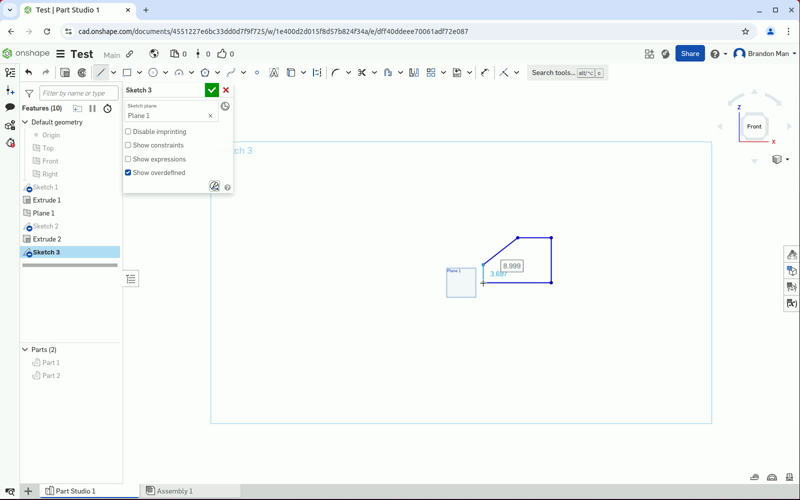
key_up(shift)
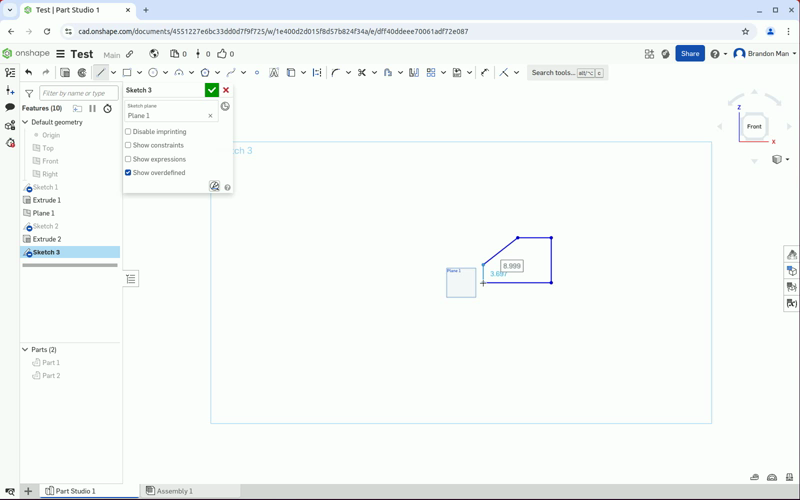
click(483, 282)
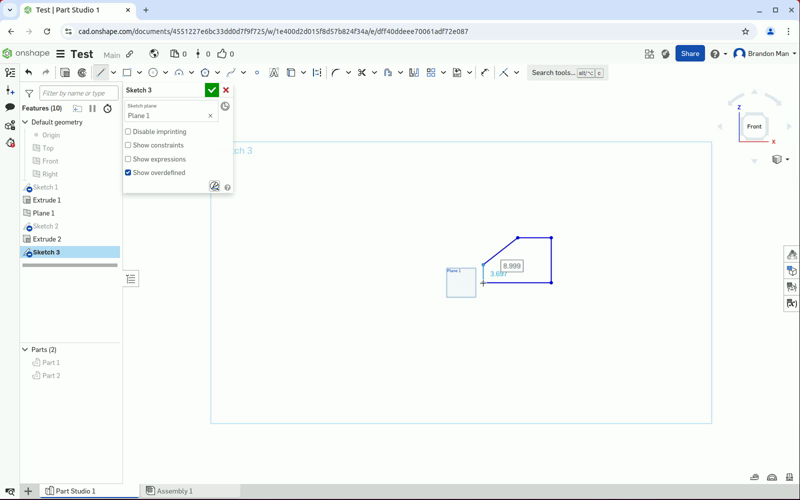
key(esc)
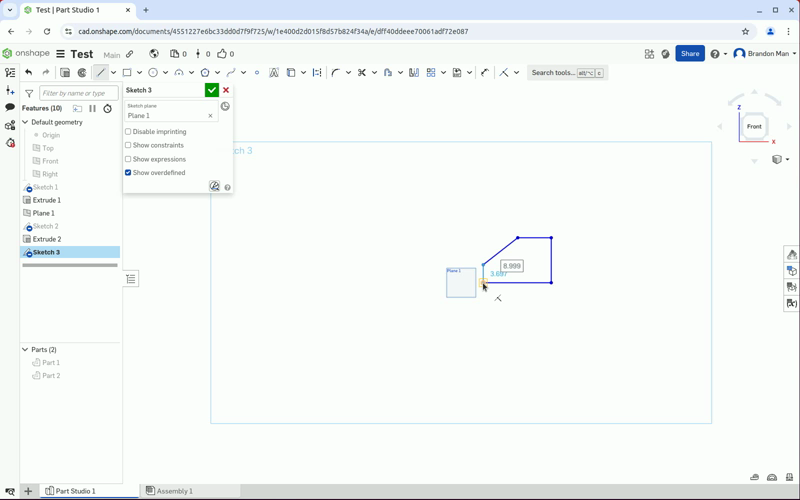
mouse_move(487, 263)
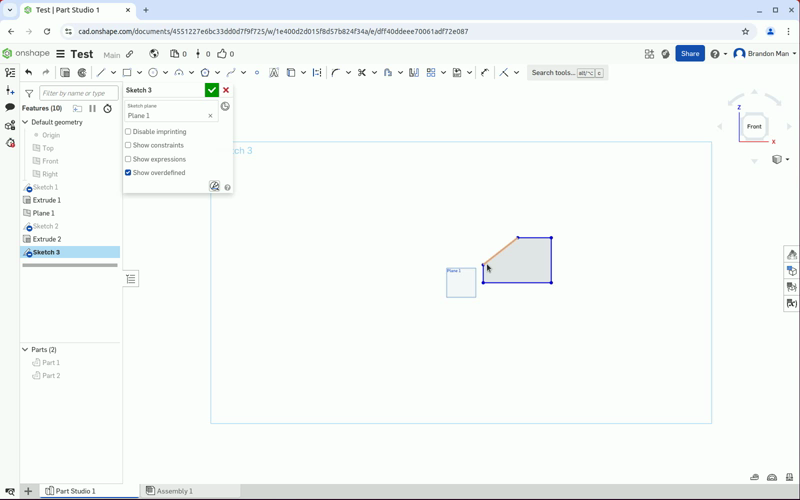
click(487, 263)
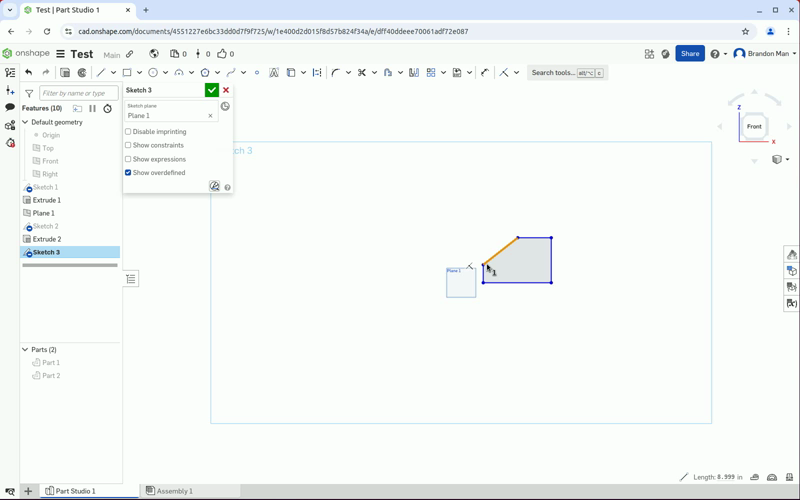
mouse_move(73, 352)
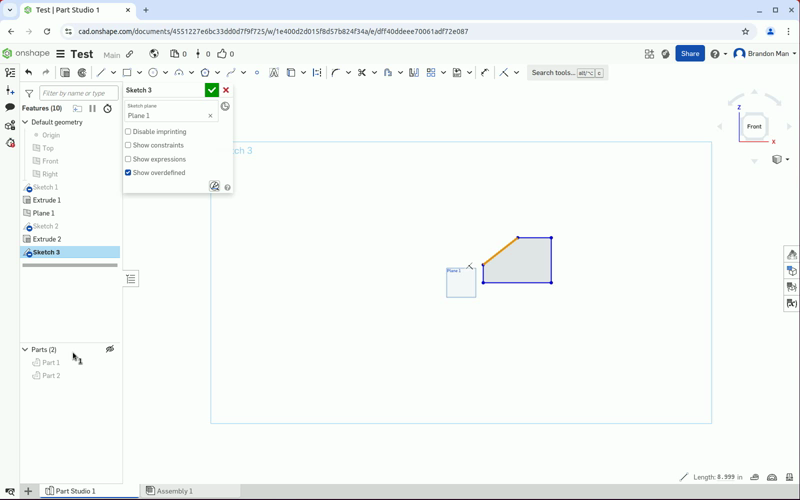
key(shift+y)
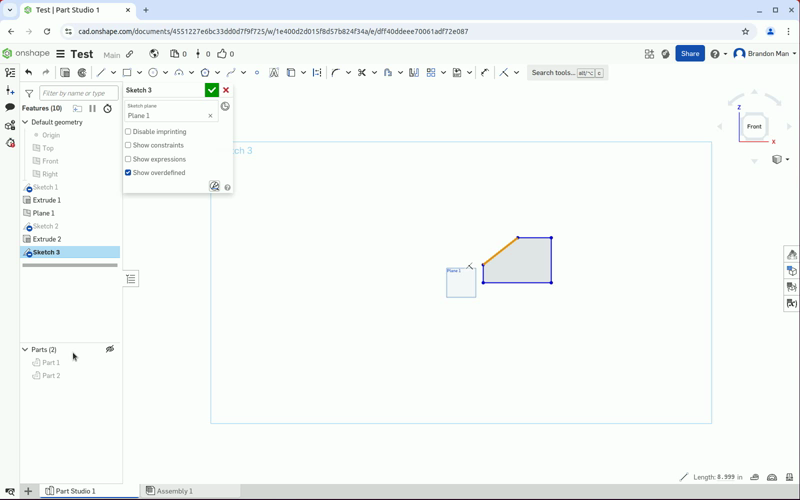
key(shift+e)
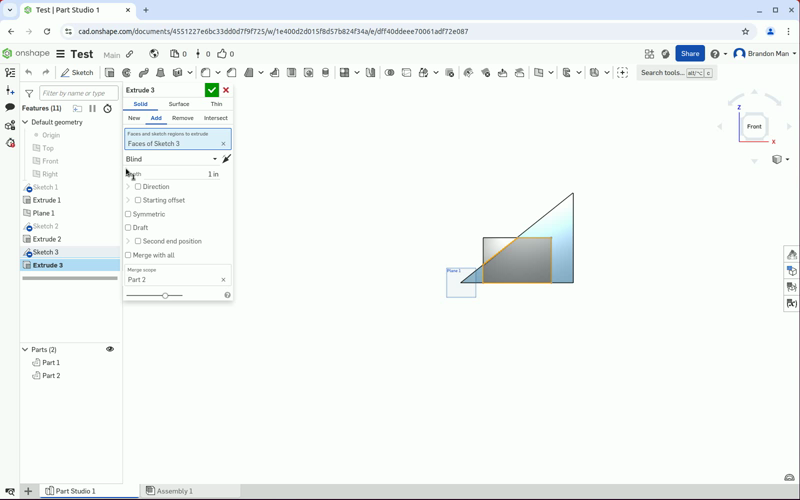
mouse_move(143, 106)
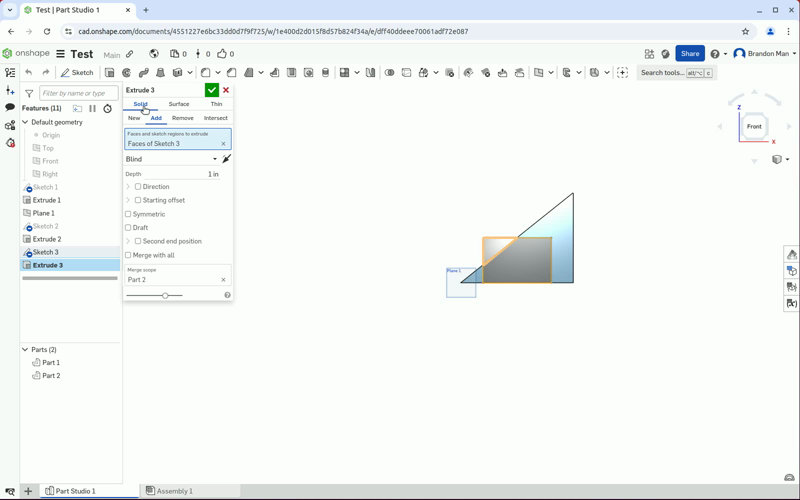
click(143, 106)
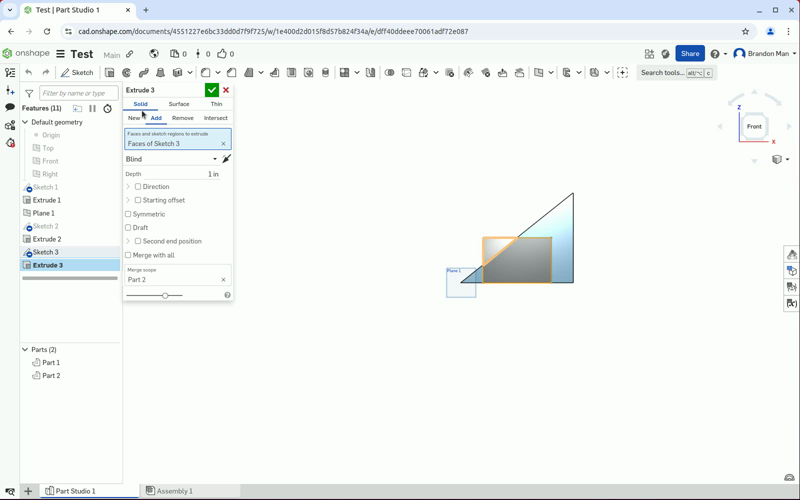
mouse_move(137, 120)
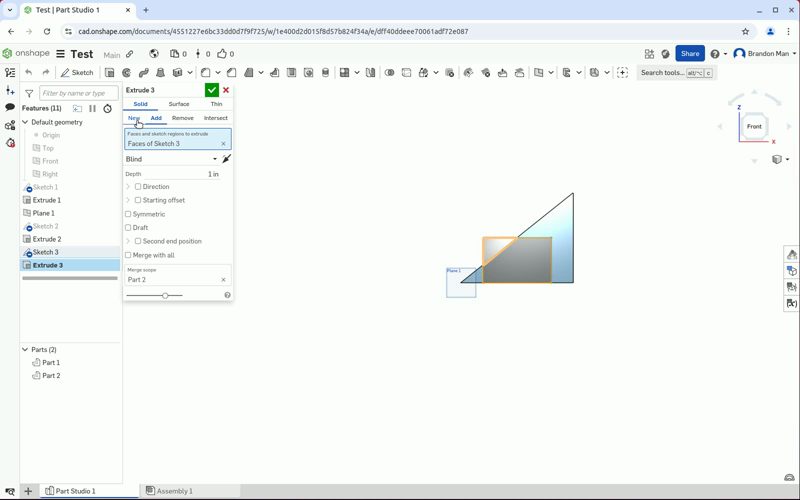
click(137, 120)
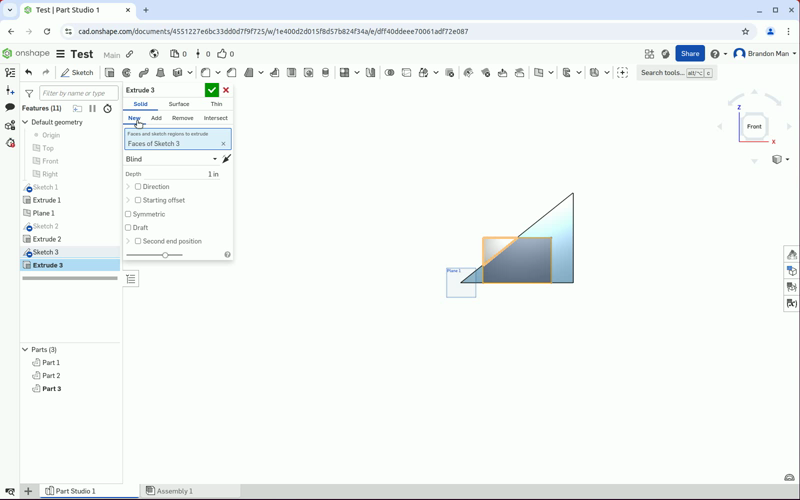
key(tab, 4)
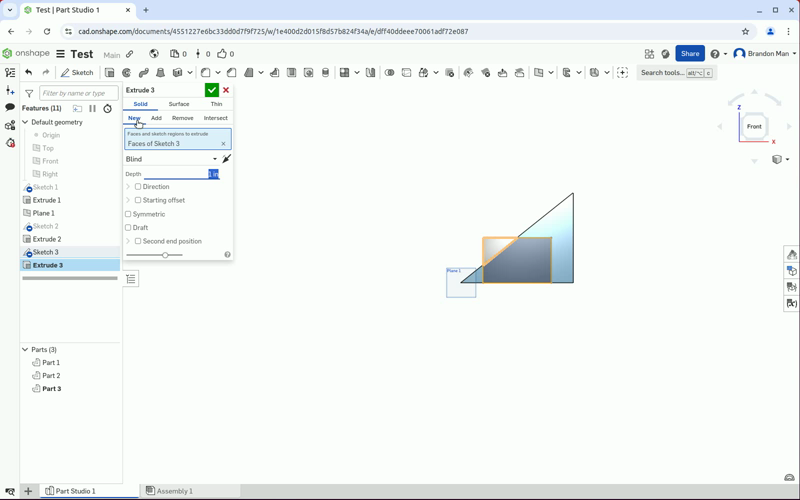
text(9.147)
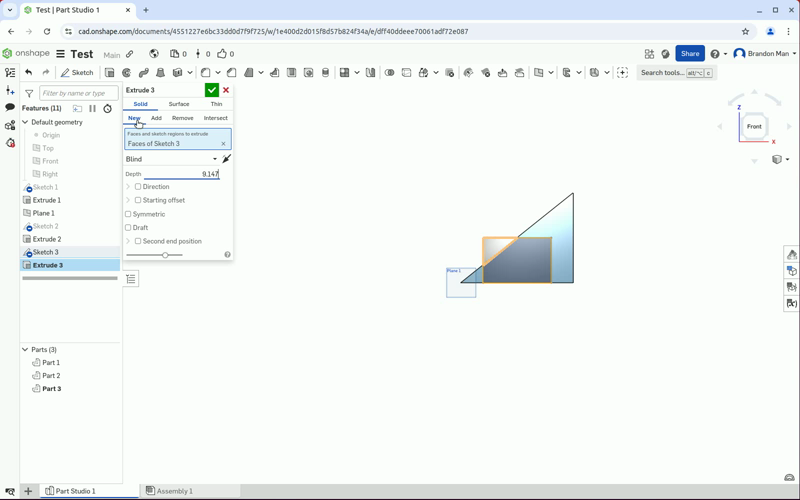
key(enter)
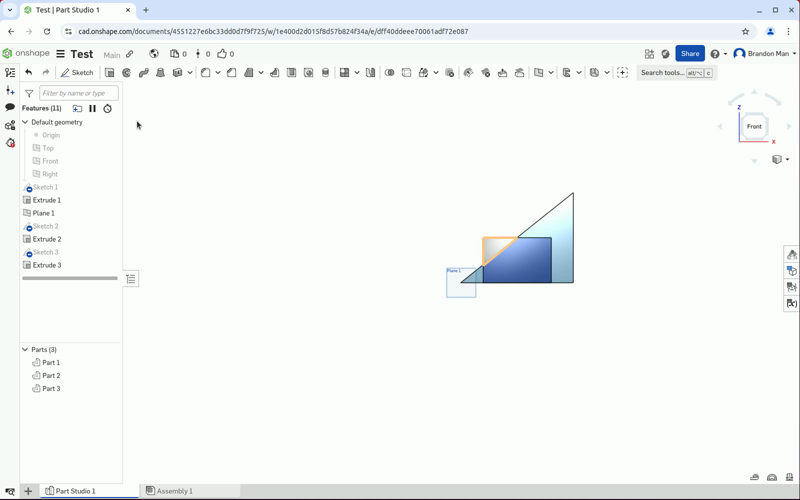
key(shift+h)
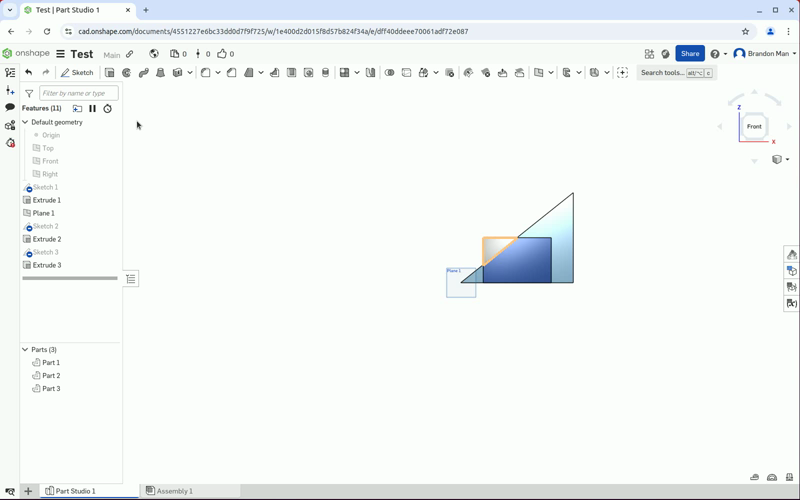
key(shift+h)
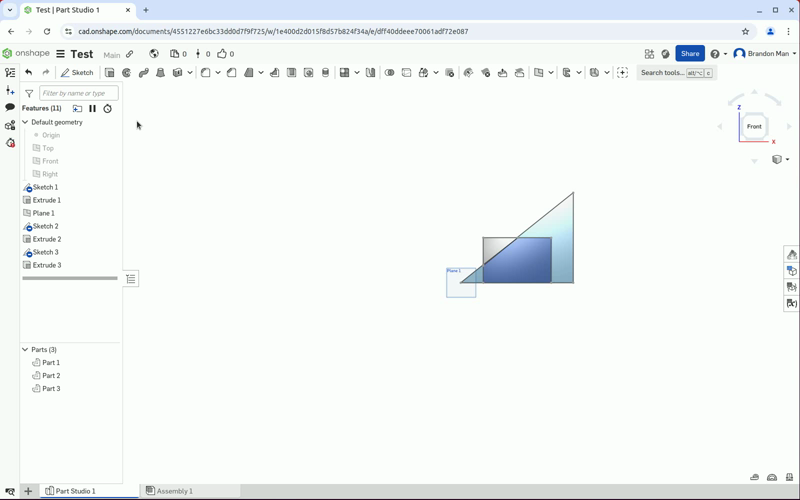
key(shift+7)
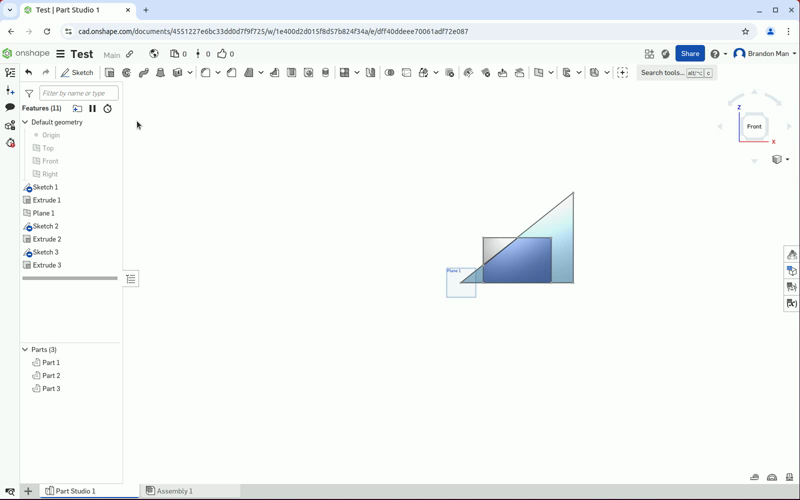
key(left, 2)
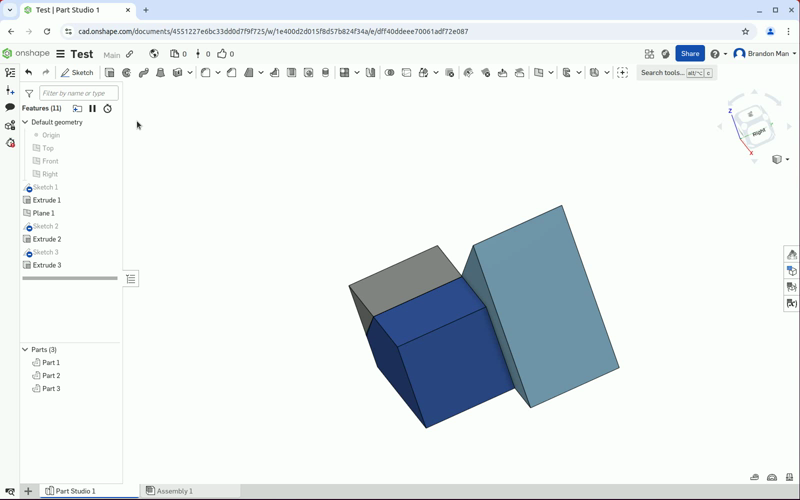
key(down, 2)
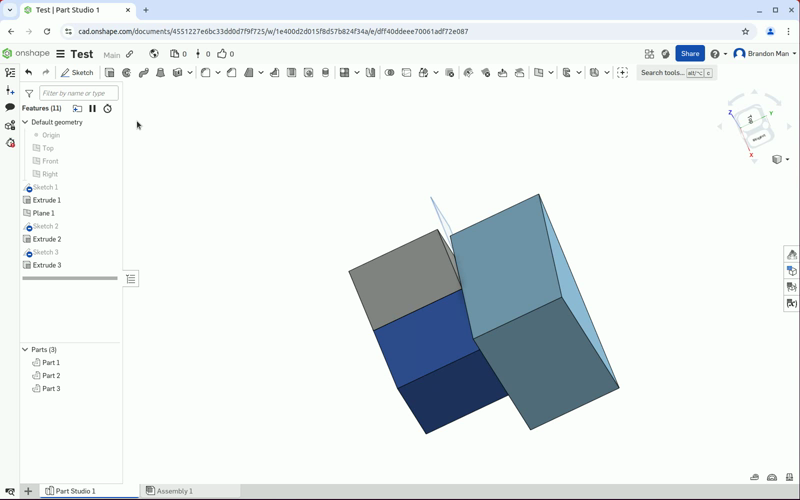
key(up, 2)
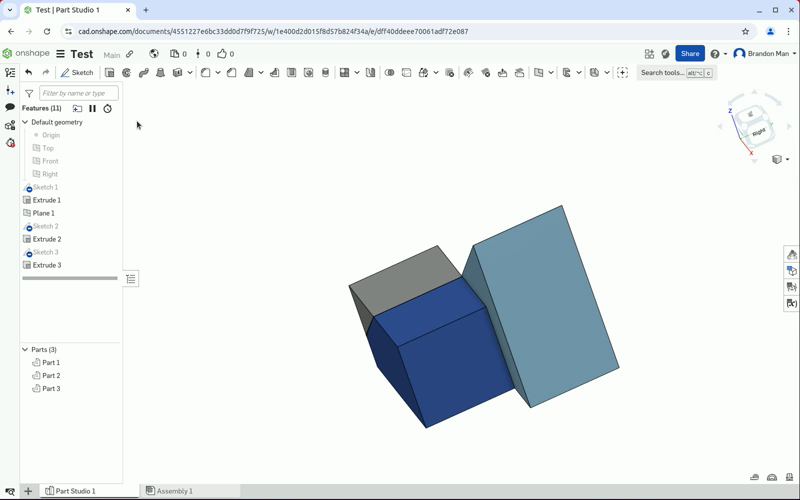
key(right, 2)
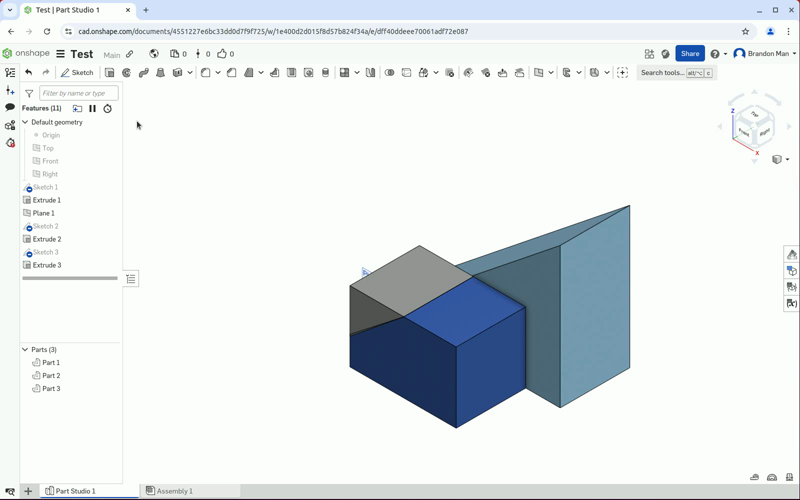
mouse_move(73, 189)
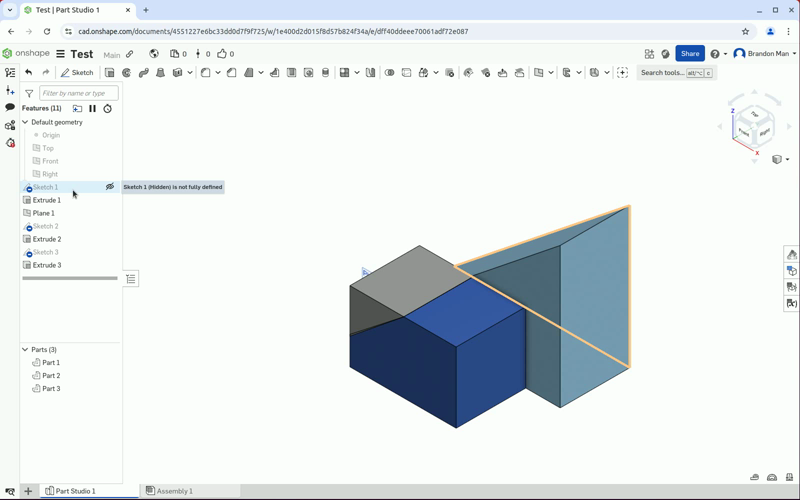
click(73, 189)